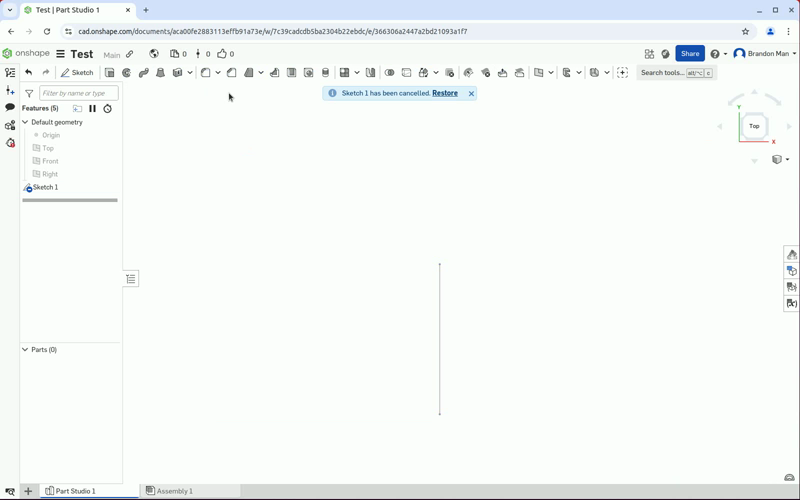
key(shift+h)
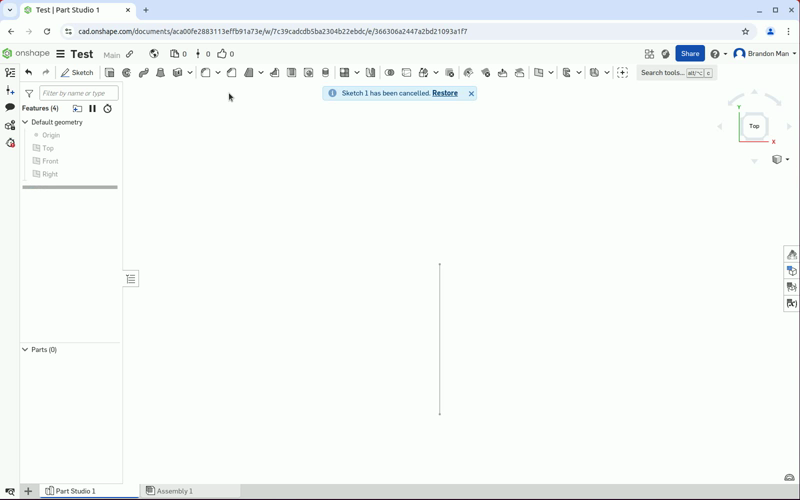
key(shift+s)
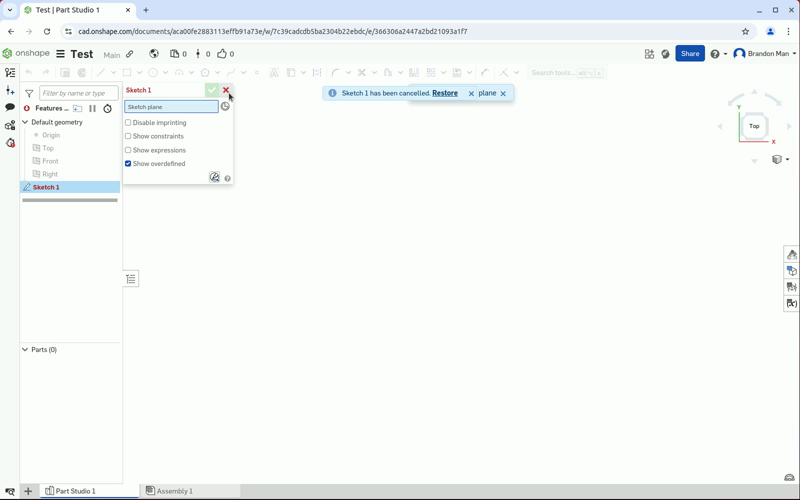
mouse_move(73, 150)
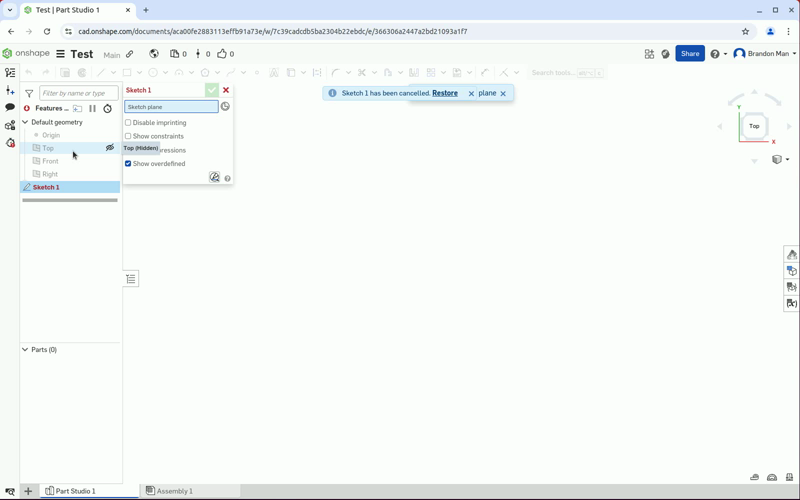
click(73, 150)
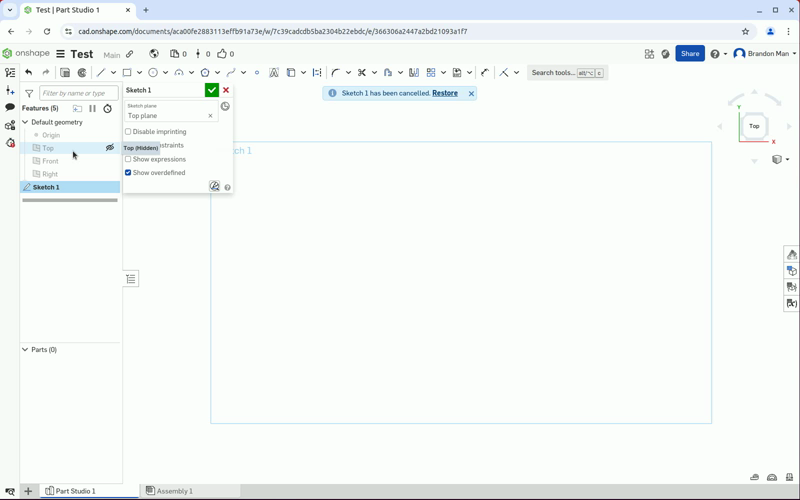
mouse_move(73, 352)
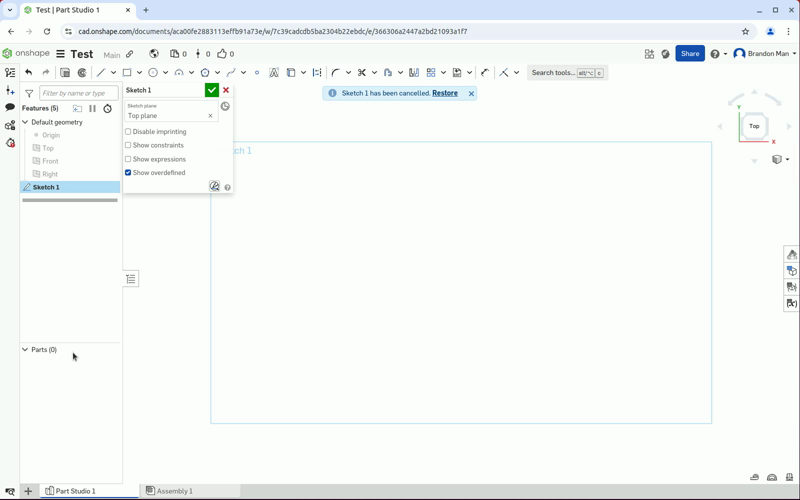
key(y)
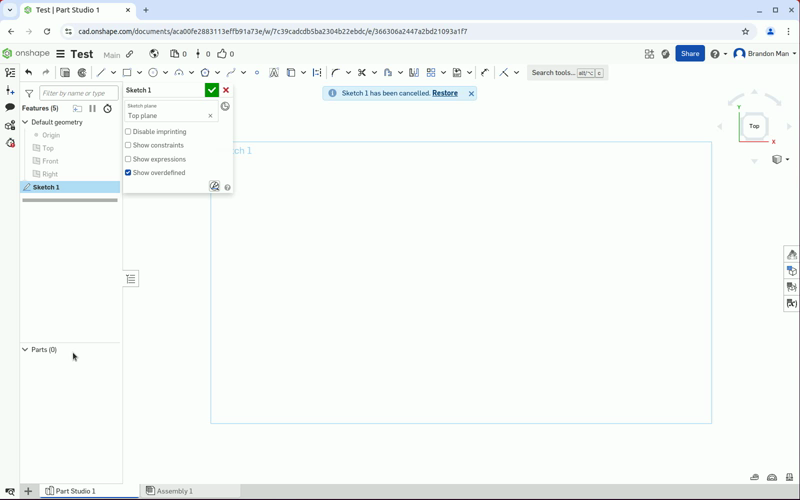
key(l)
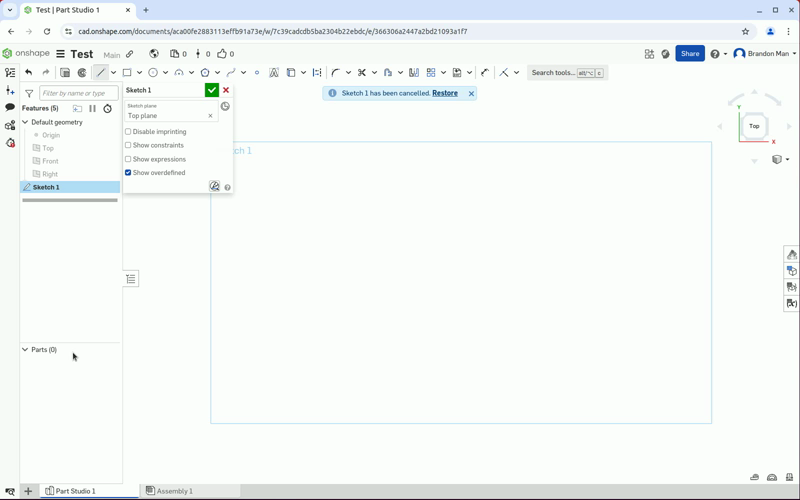
key_down(shift)
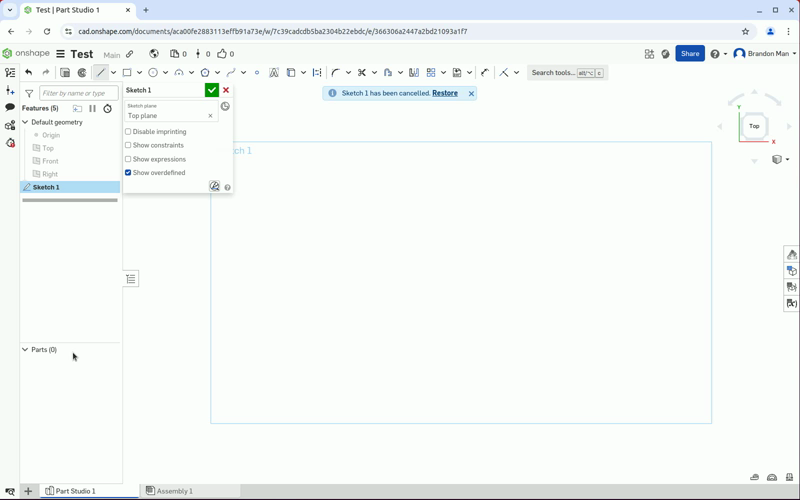
mouse_move(405, 282)
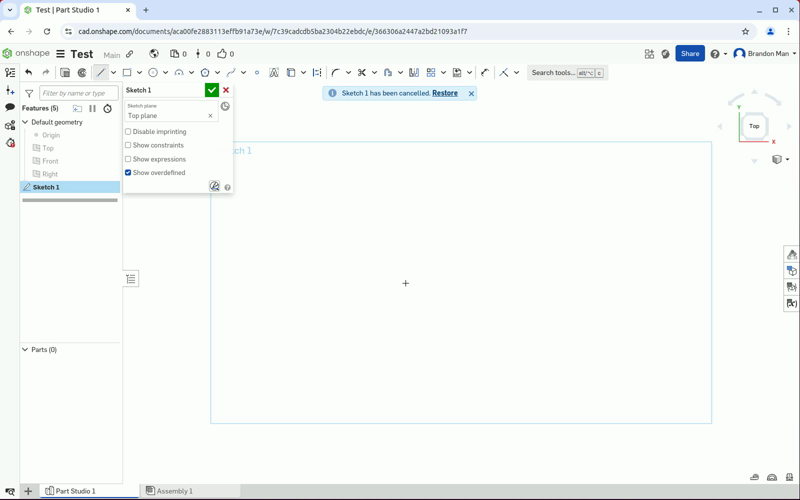
click(405, 282)
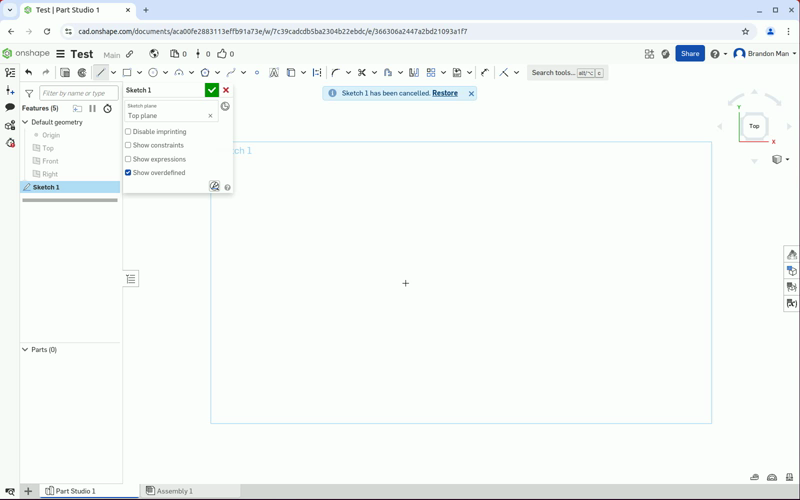
key_up(shift)
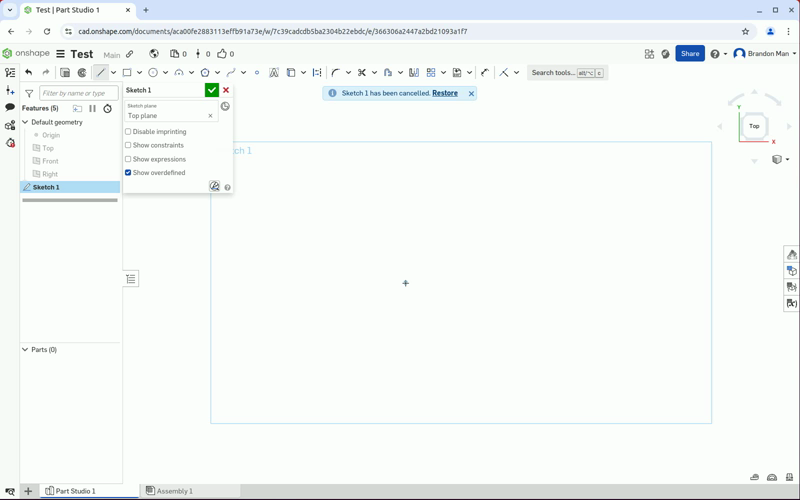
key_down(shift)
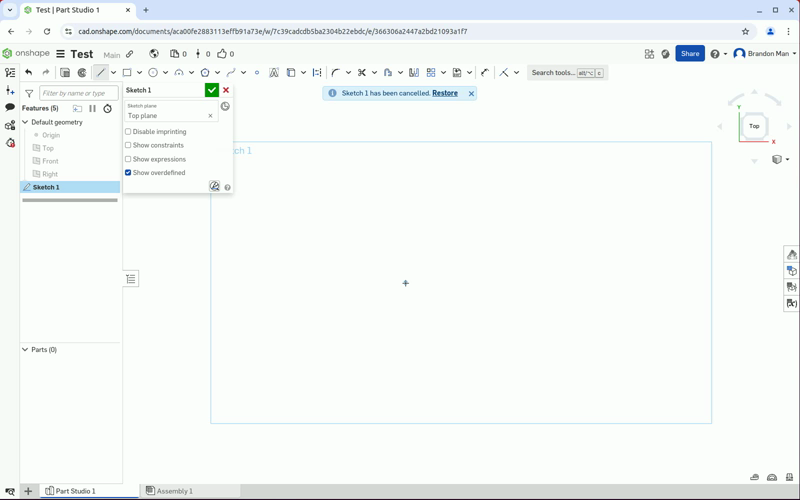
mouse_move(435, 282)
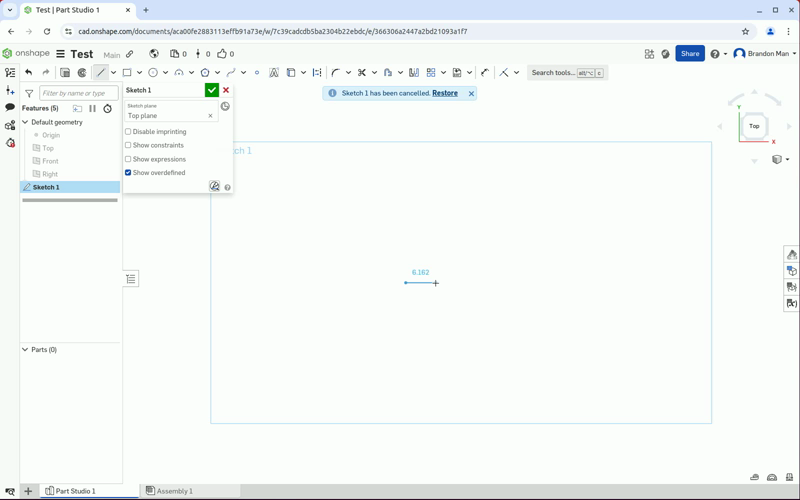
mouse_move(433, 330)
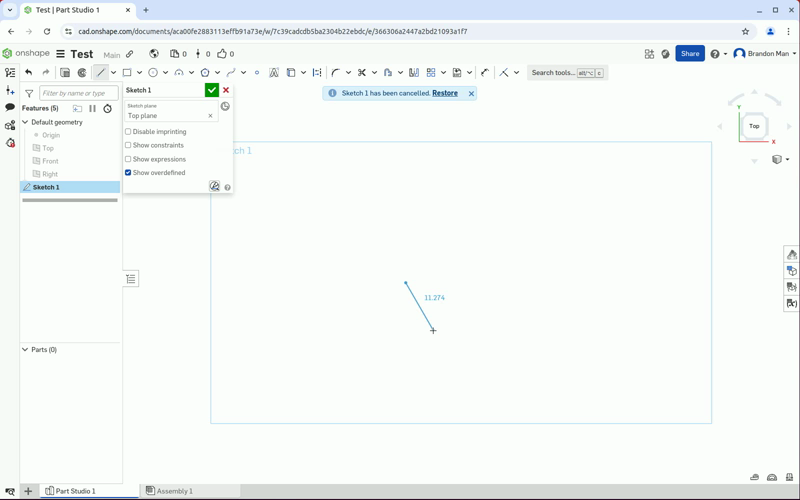
click(433, 330)
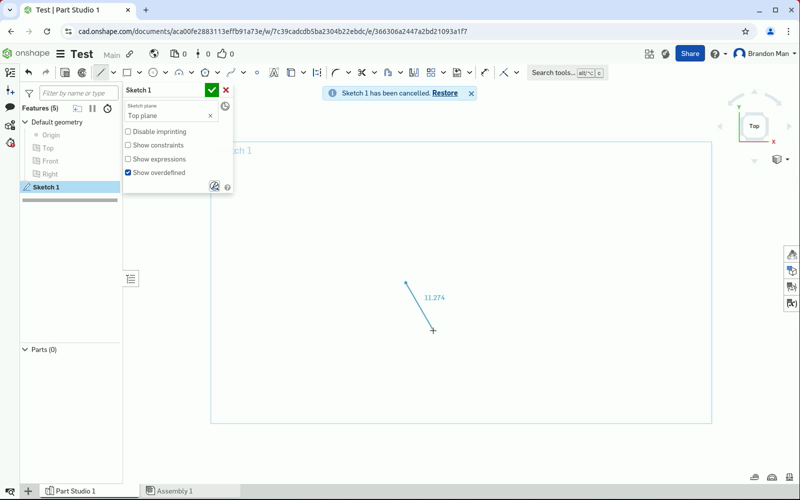
key_up(shift)
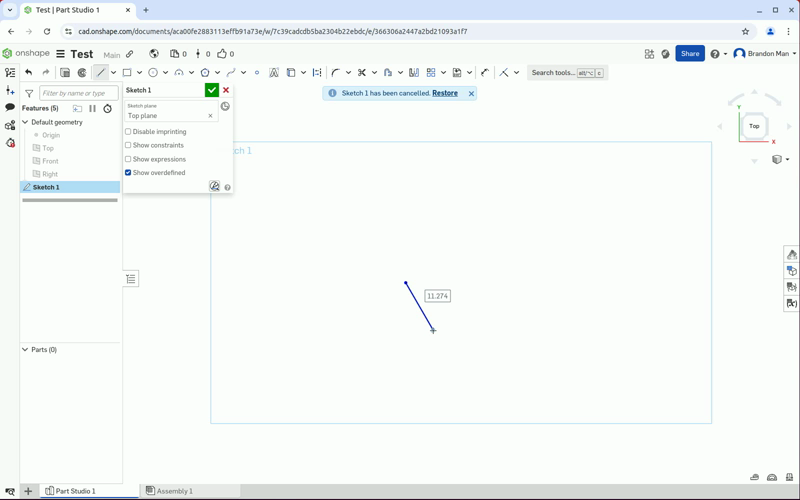
key_down(shift)
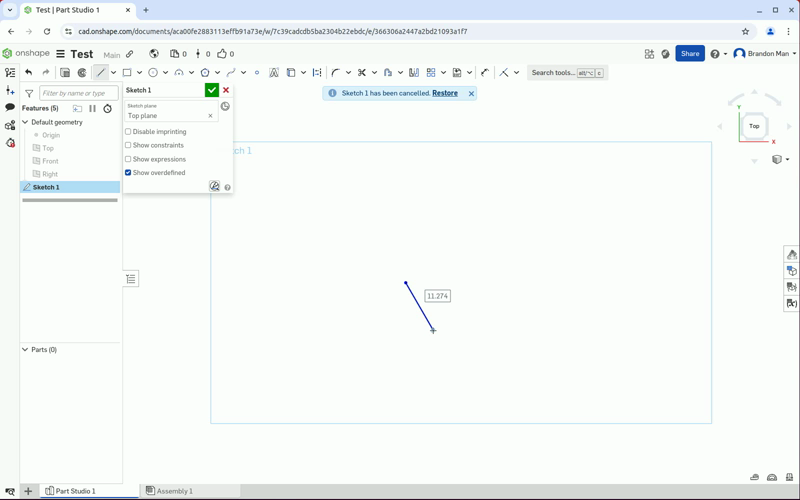
mouse_move(463, 330)
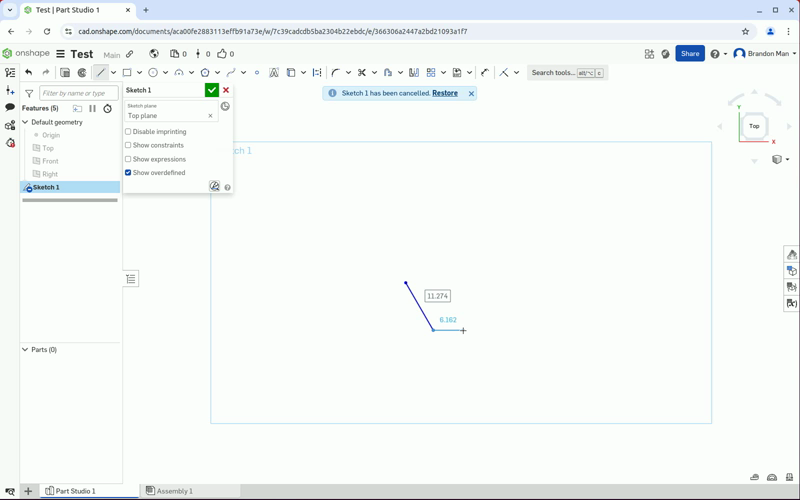
mouse_move(487, 330)
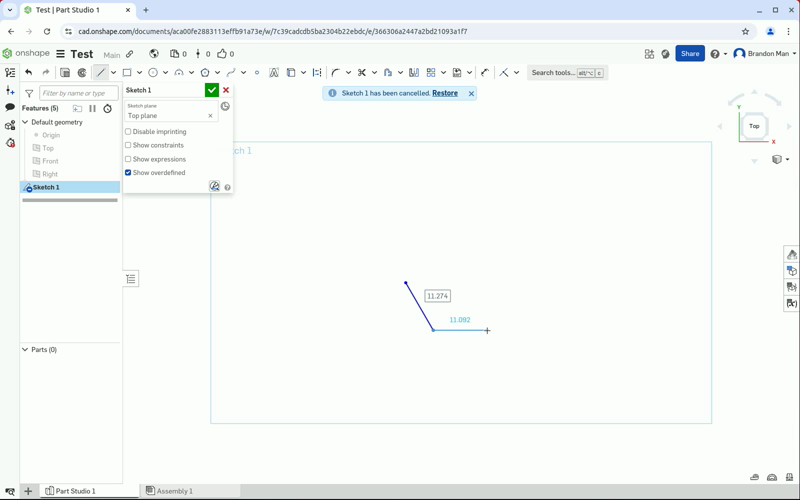
click(487, 330)
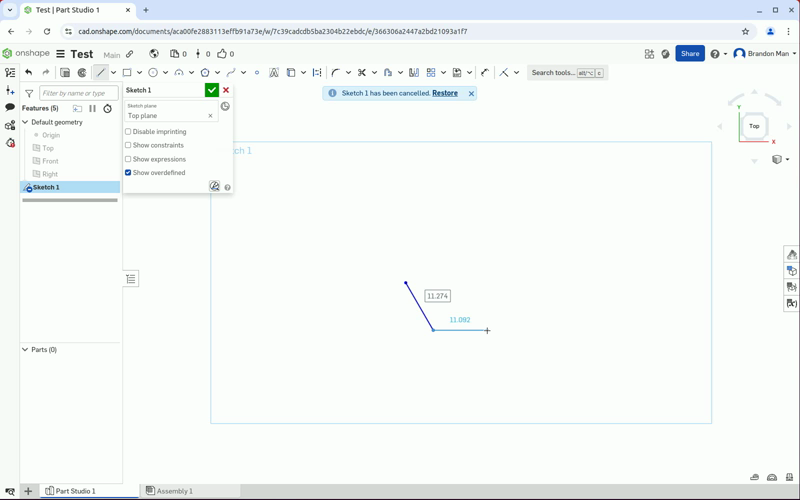
key_up(shift)
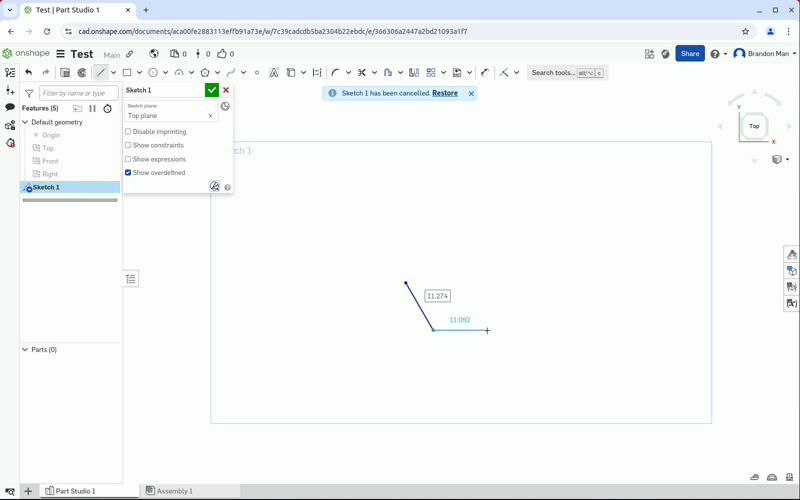
key_down(shift)
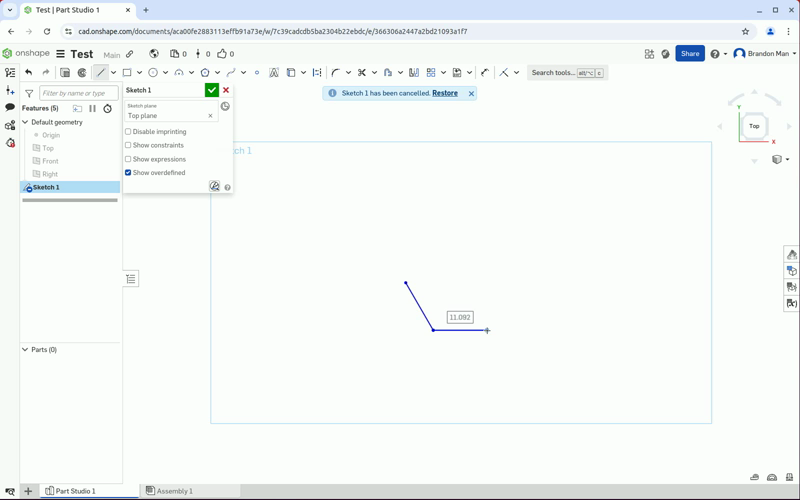
mouse_move(517, 330)
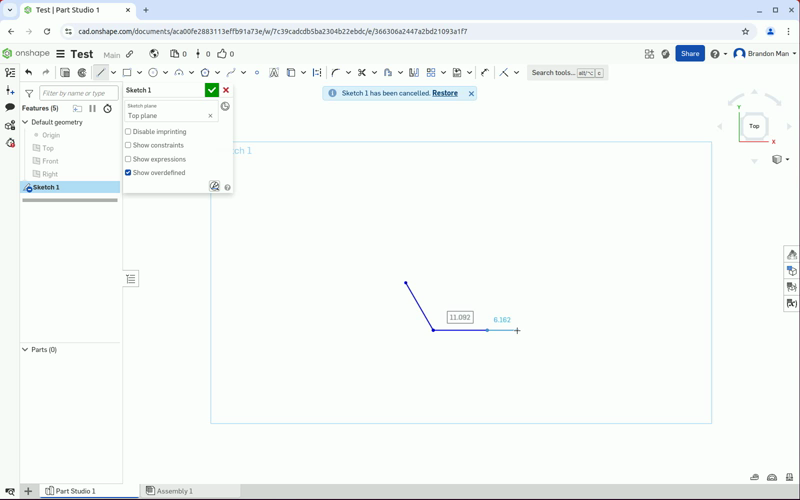
mouse_move(514, 282)
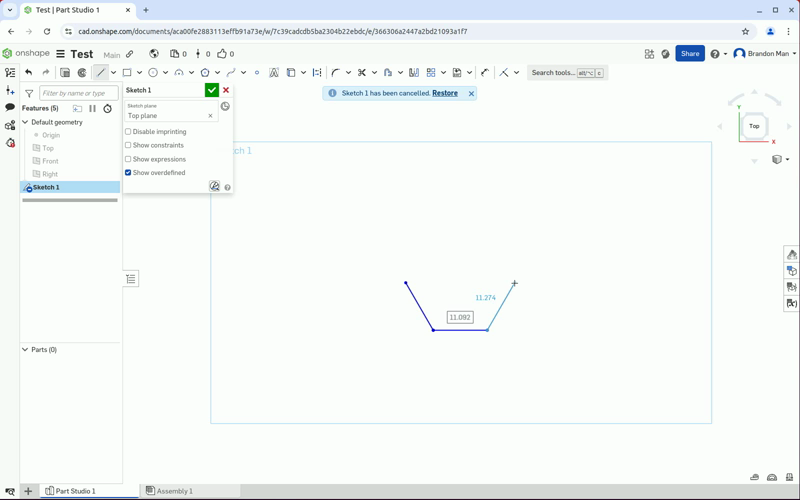
click(514, 282)
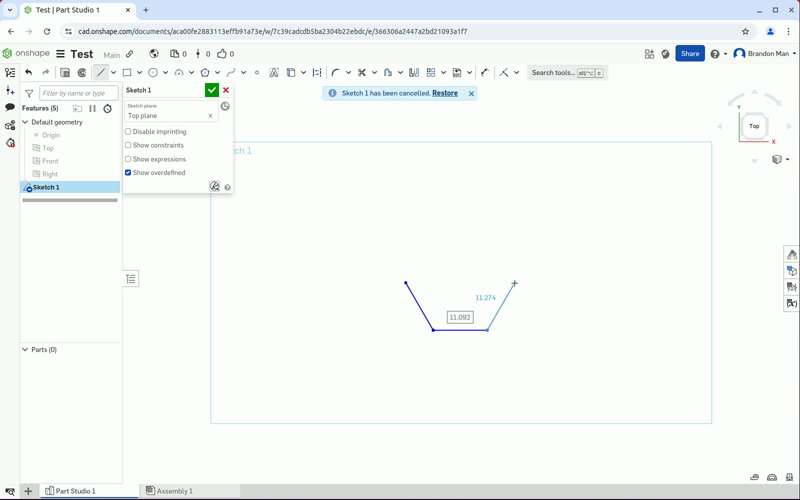
key_up(shift)
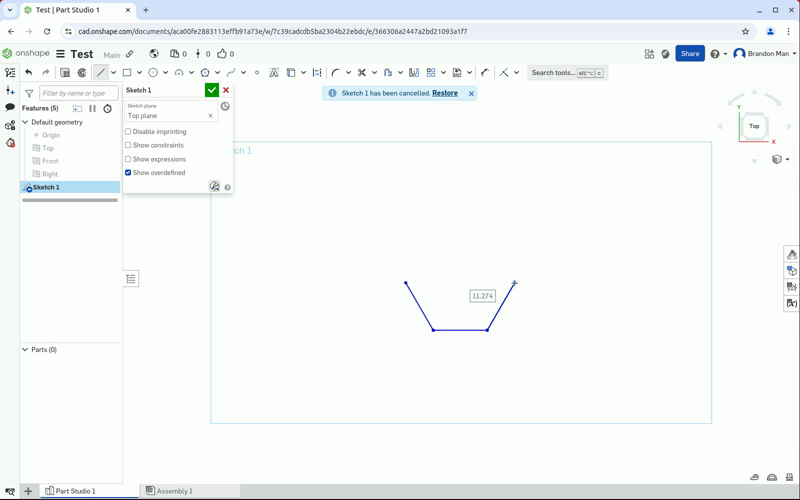
key_down(shift)
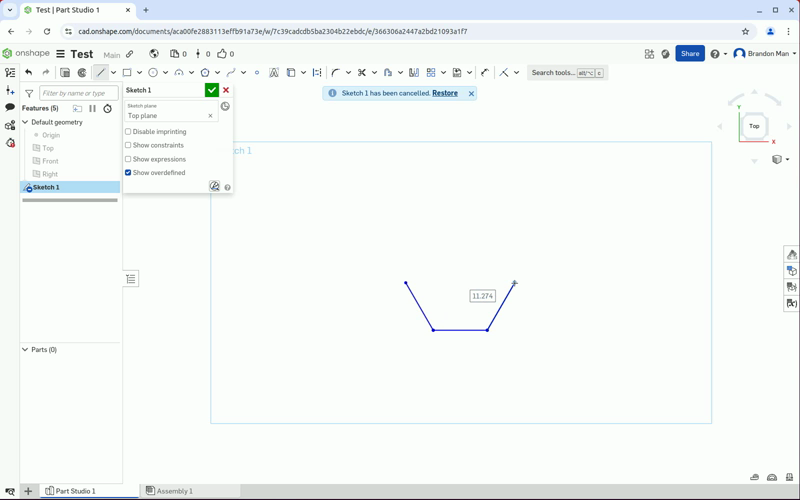
mouse_move(544, 282)
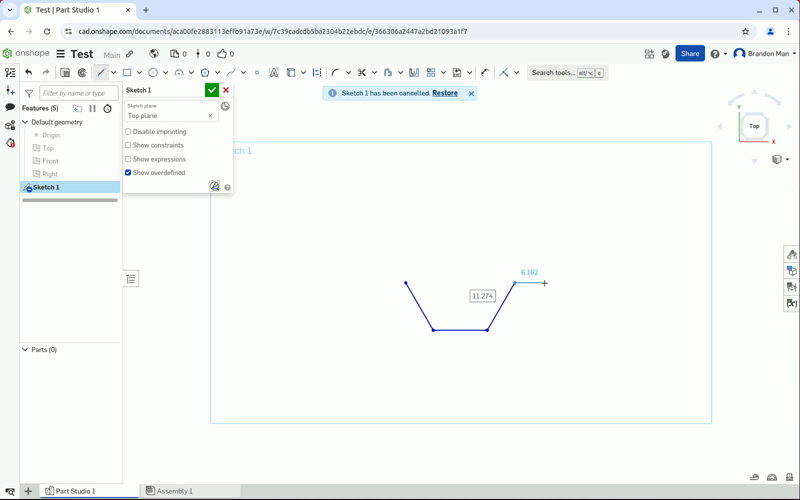
mouse_move(487, 235)
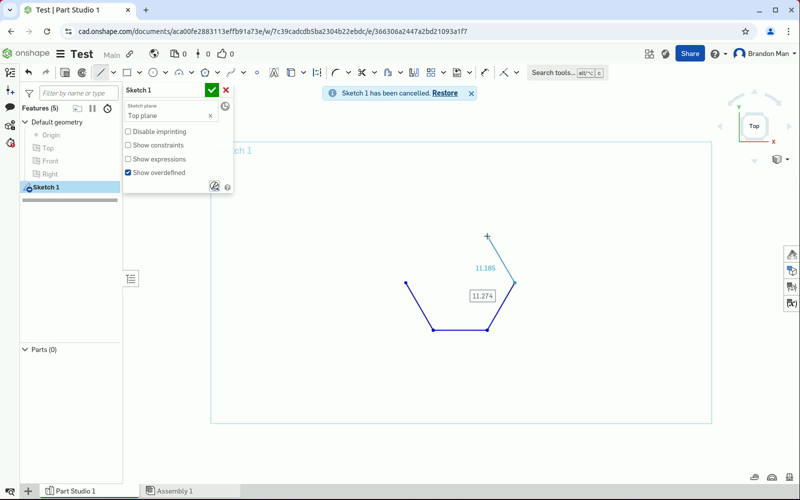
click(487, 235)
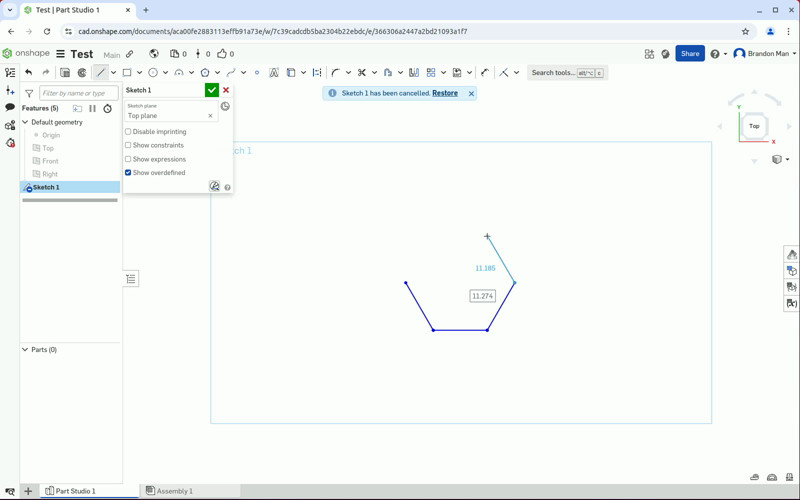
key_up(shift)
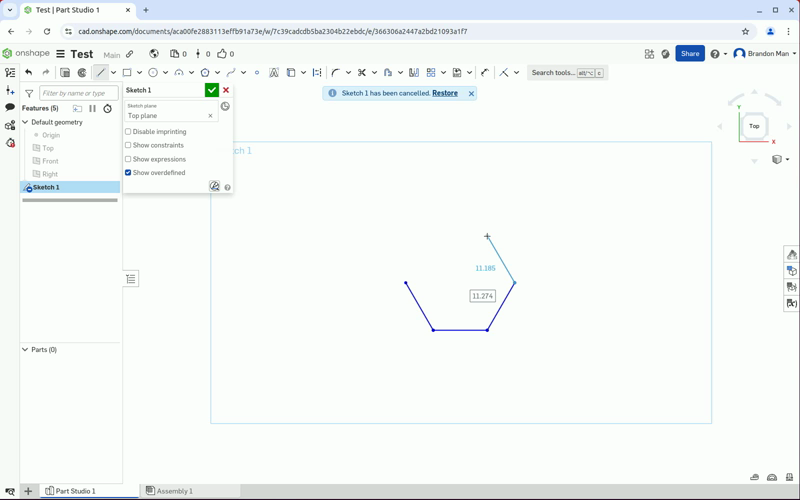
key_down(shift)
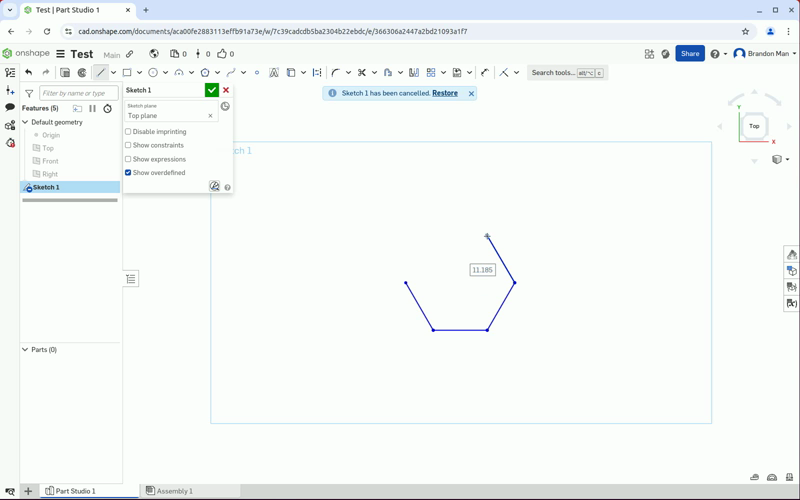
mouse_move(517, 235)
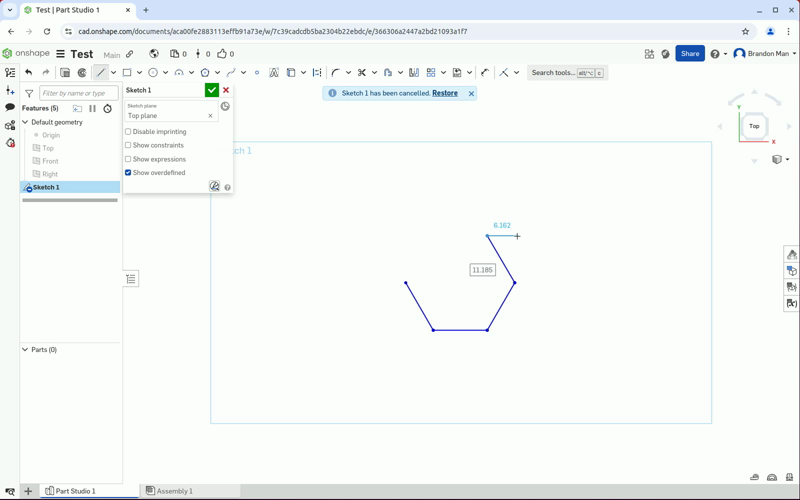
mouse_move(433, 235)
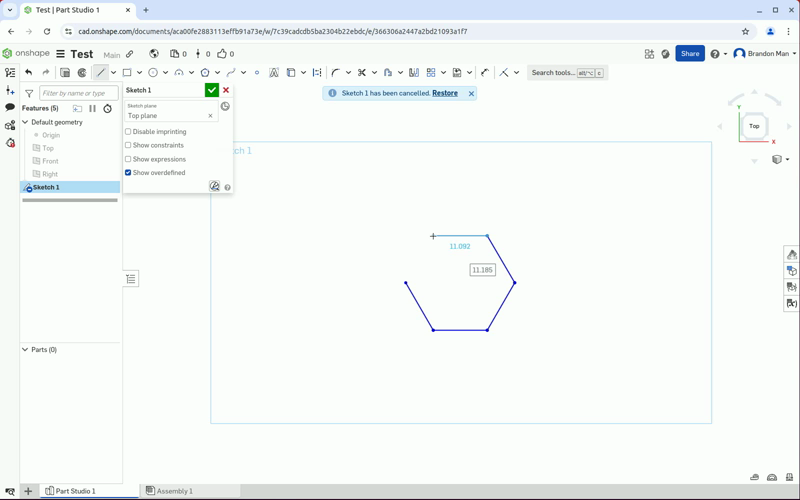
click(433, 235)
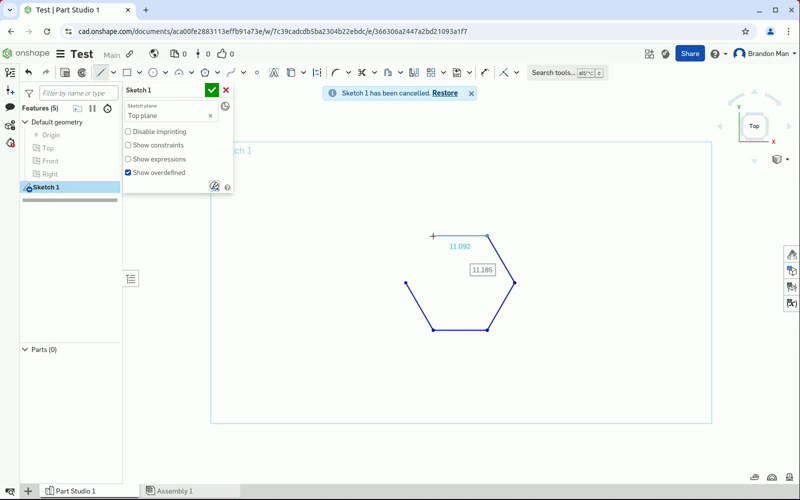
key_up(shift)
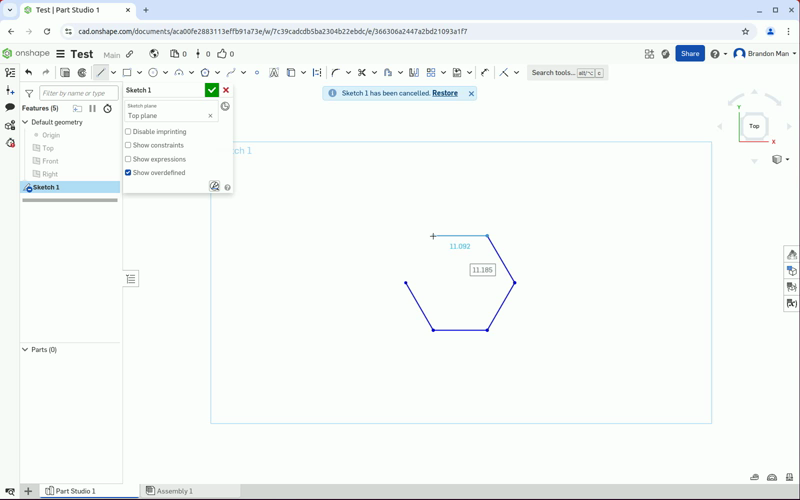
mouse_move(463, 235)
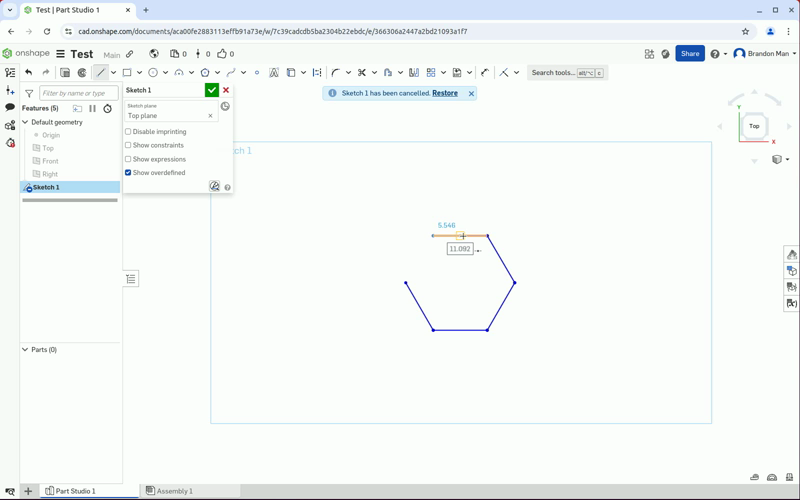
key_down(shift)
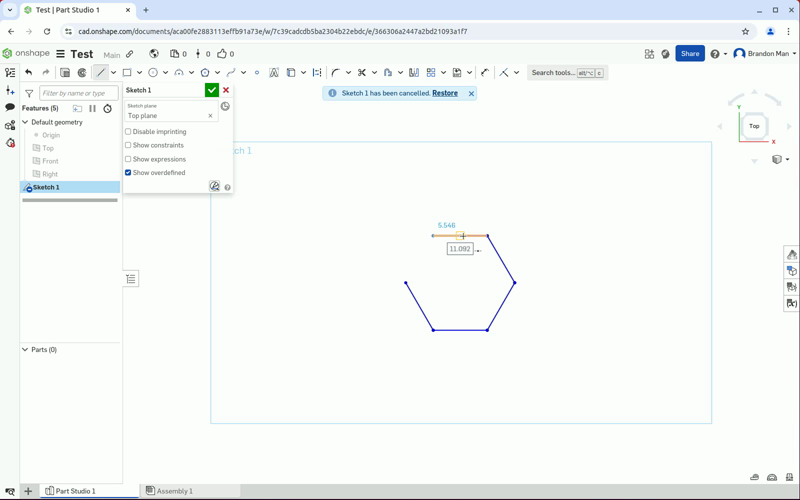
mouse_move(405, 282)
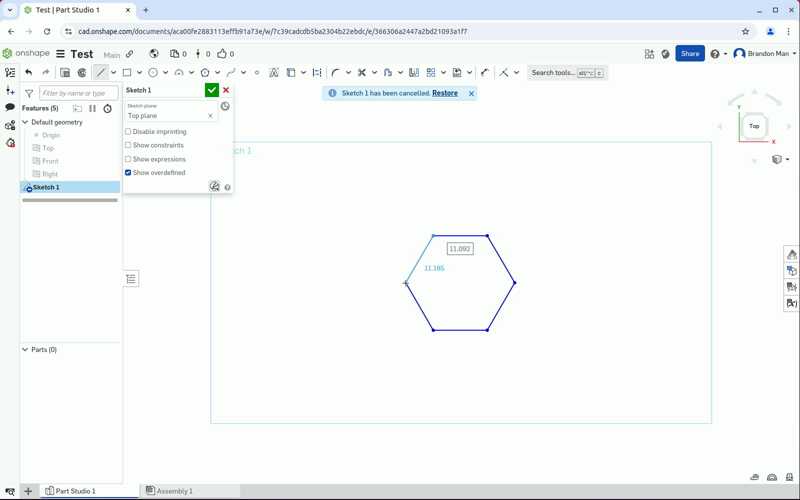
key_up(shift)
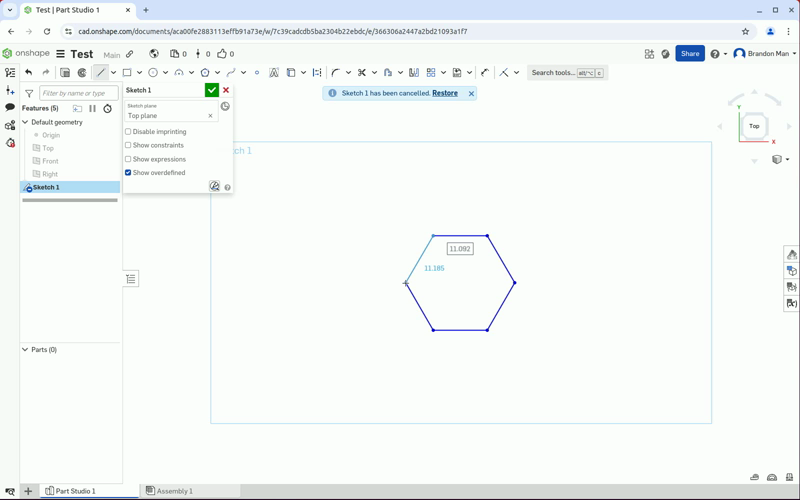
click(405, 282)
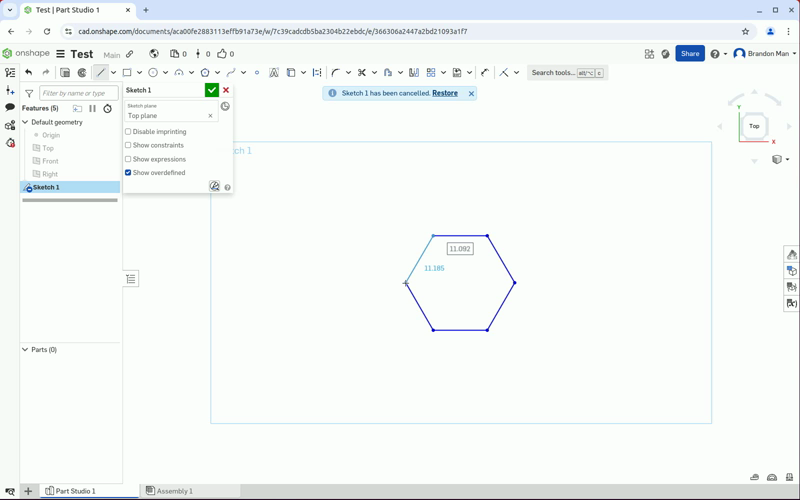
key(esc)
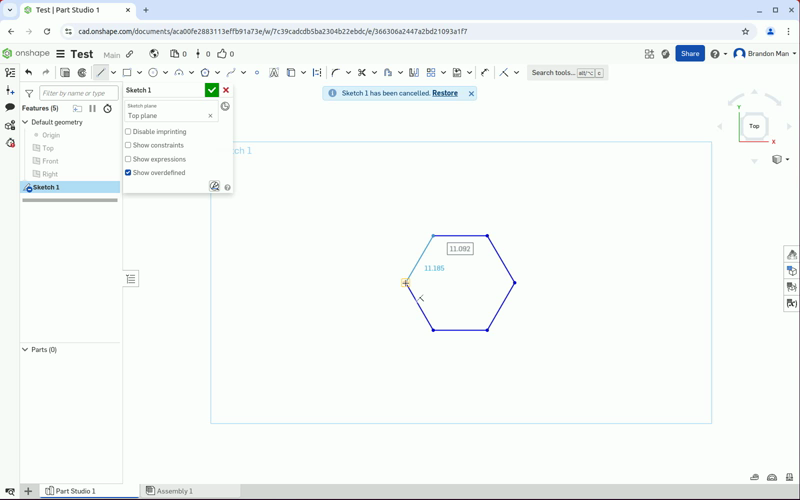
mouse_move(486, 296)
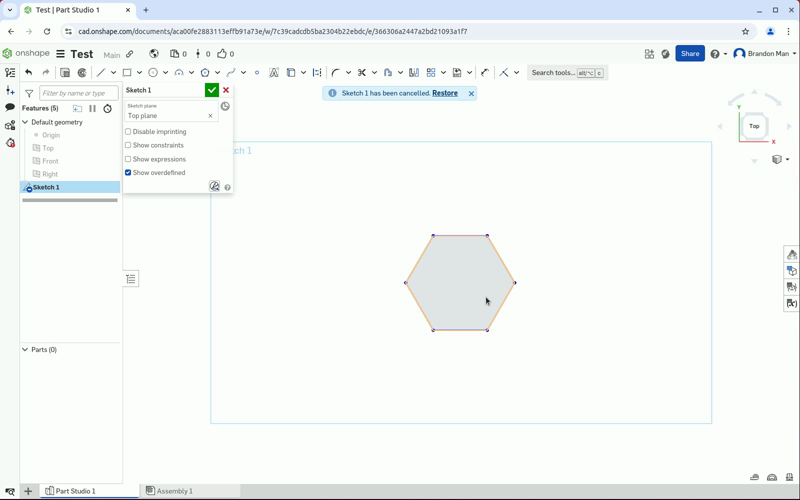
click(486, 296)
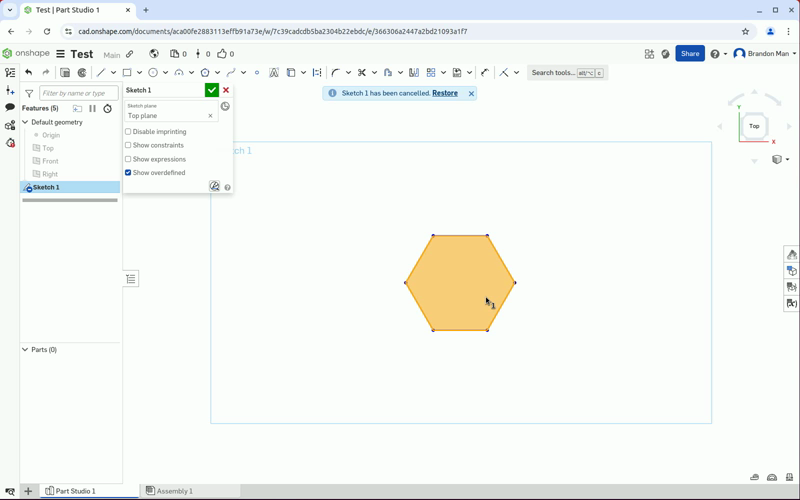
mouse_move(73, 352)
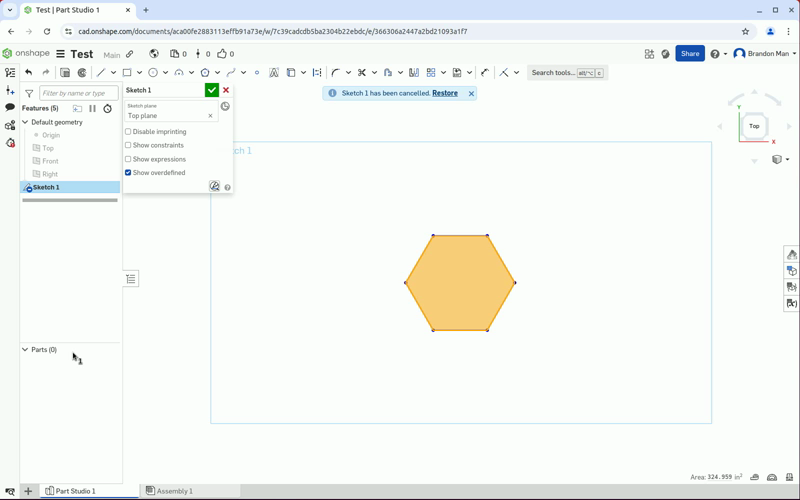
key(shift+y)
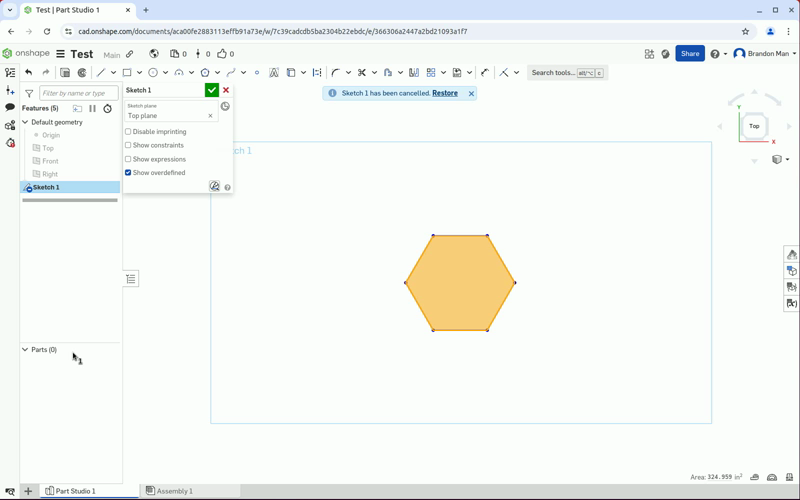
key(shift+e)
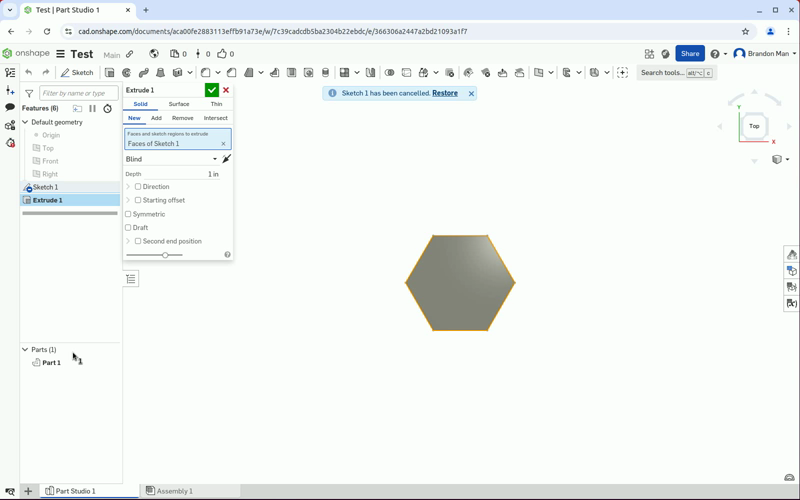
mouse_move(143, 106)
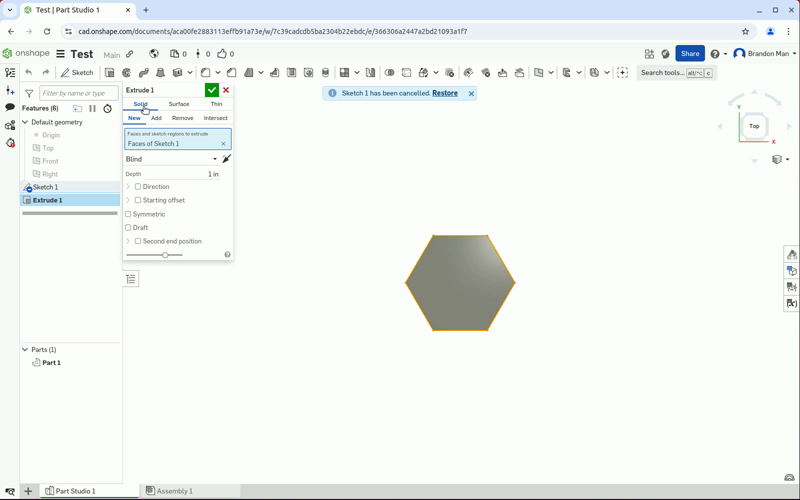
click(143, 106)
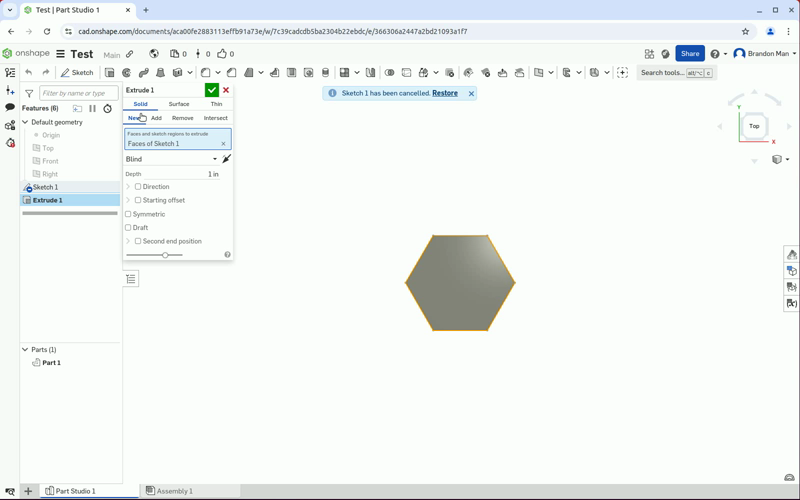
mouse_move(137, 120)
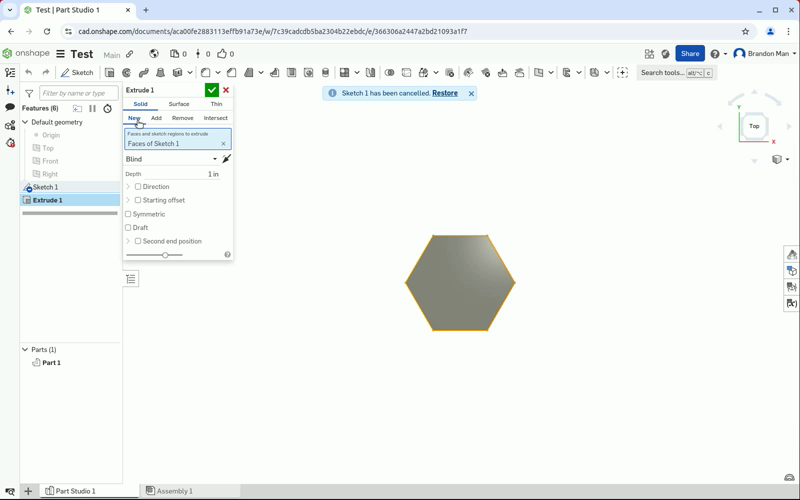
click(137, 120)
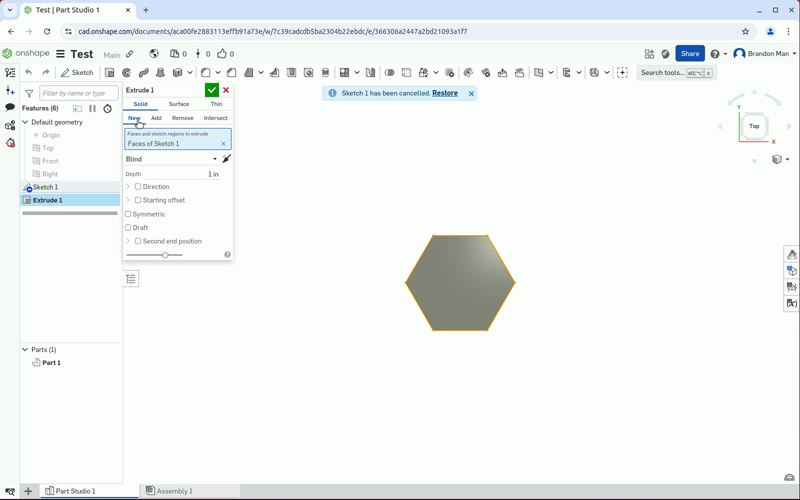
key(tab, 4)
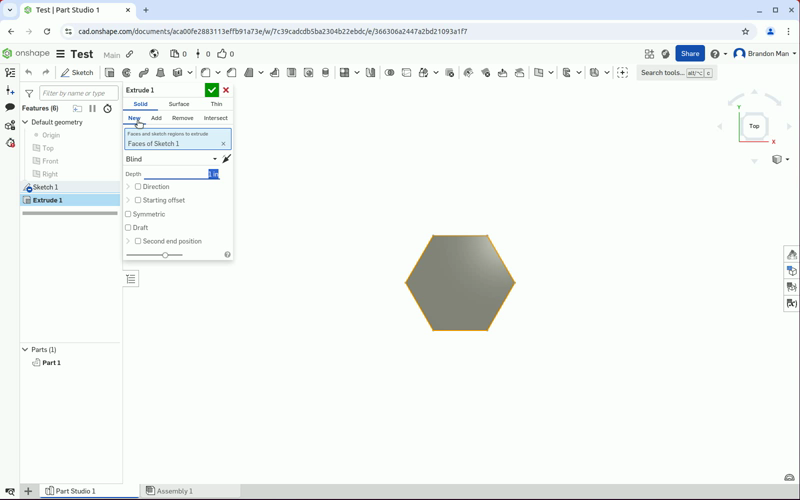
text(23.108)
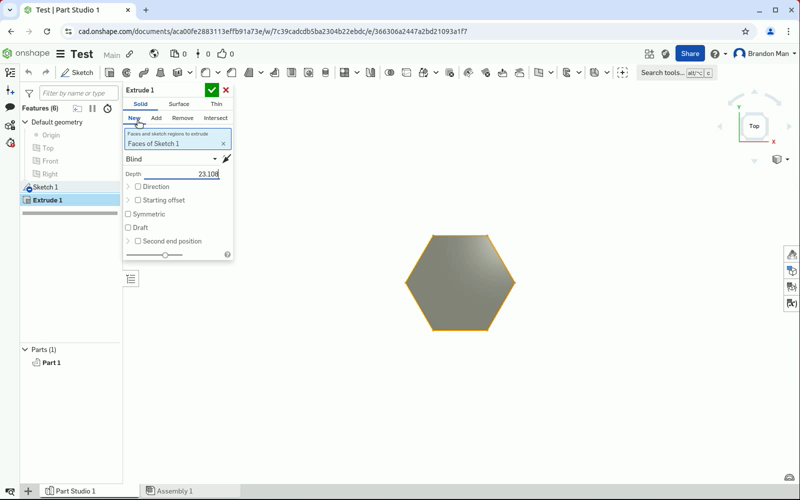
key(enter)
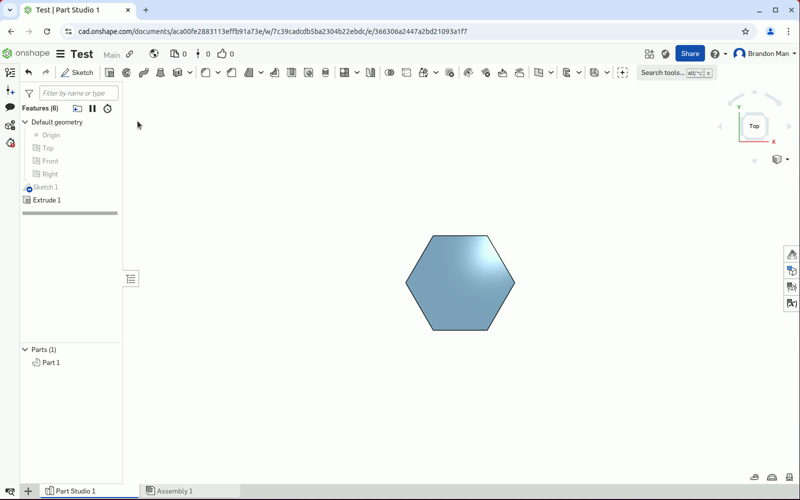
key(shift+h)
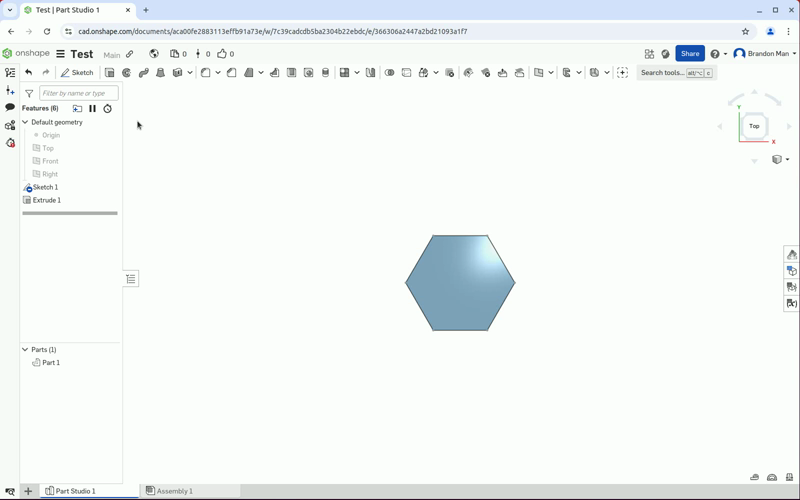
key(shift+h)
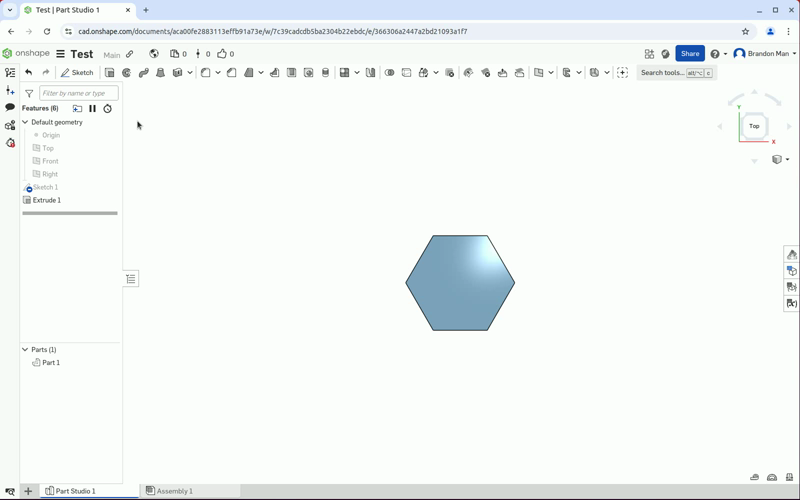
mouse_move(73, 189)
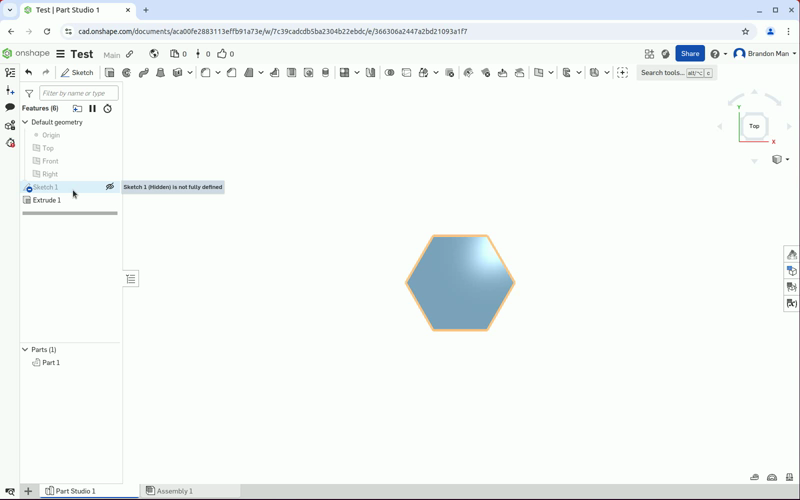
click(73, 189)
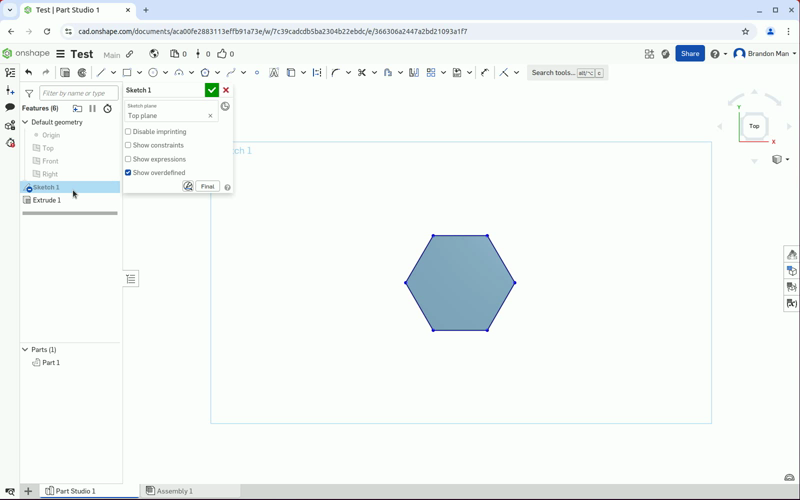
mouse_move(229, 92)
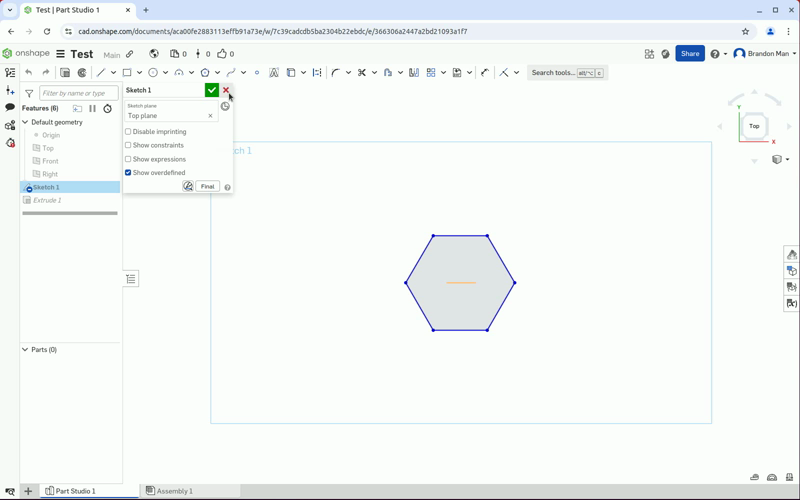
click(229, 92)
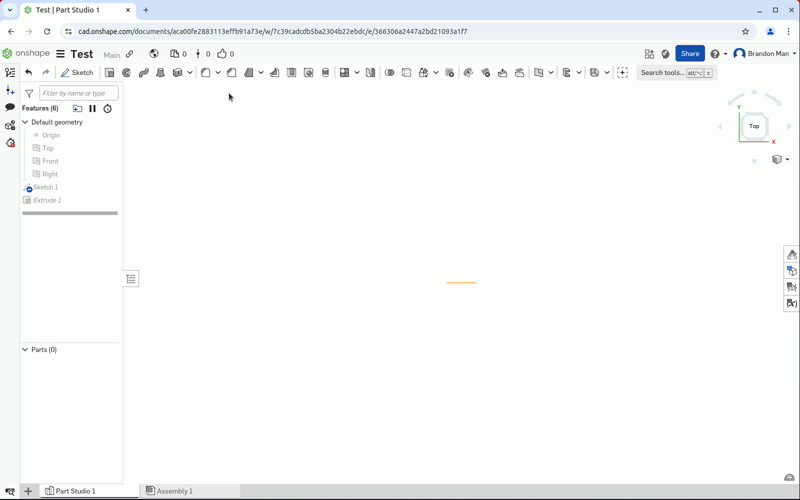
mouse_move(73, 352)
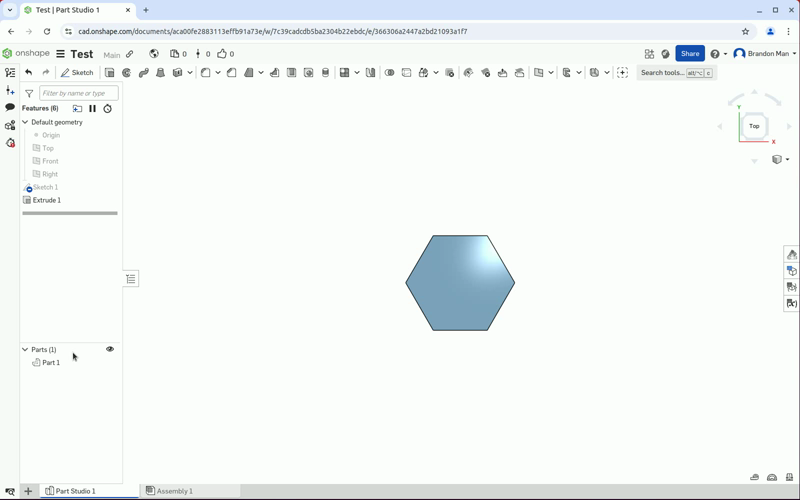
key(y)
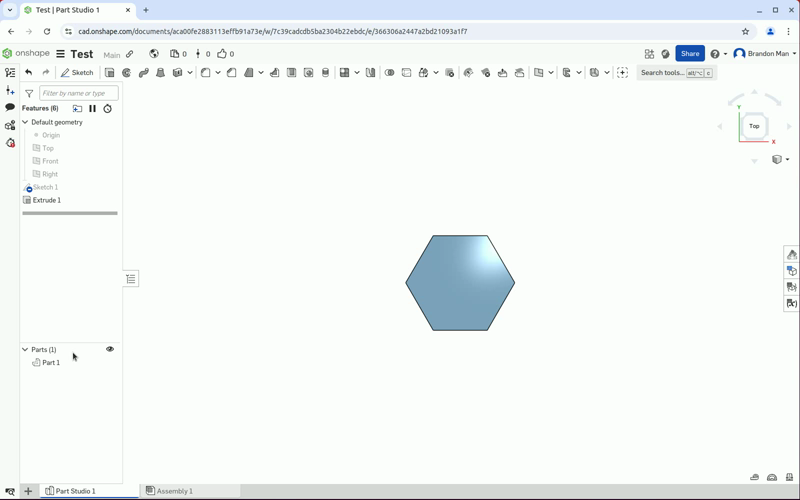
key(shift+p)
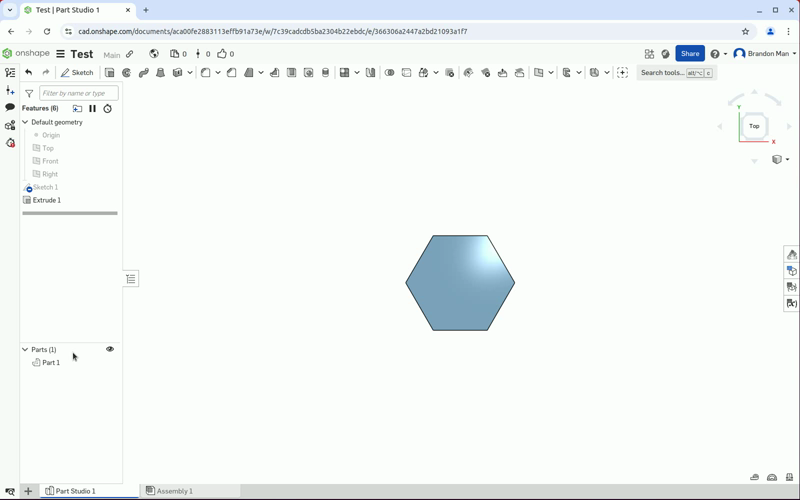
key(space)
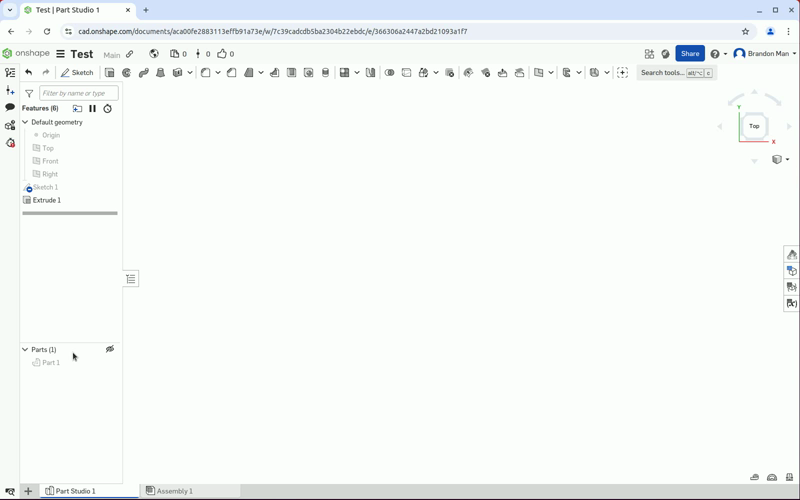
key_down(shift)
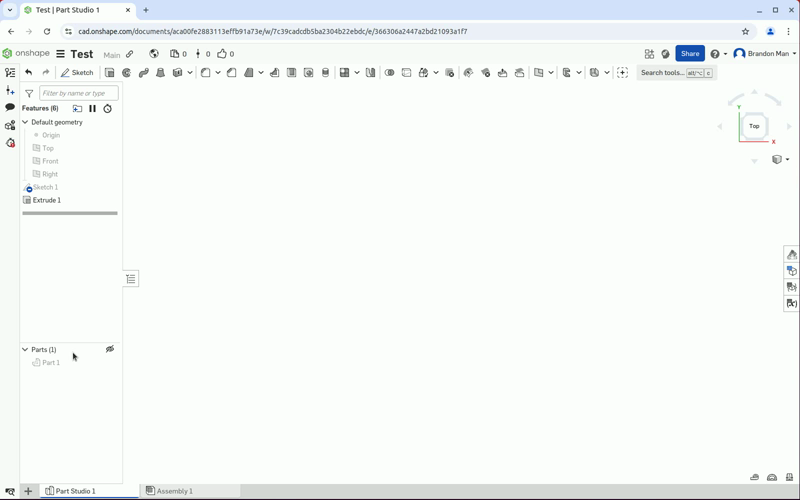
key(up)
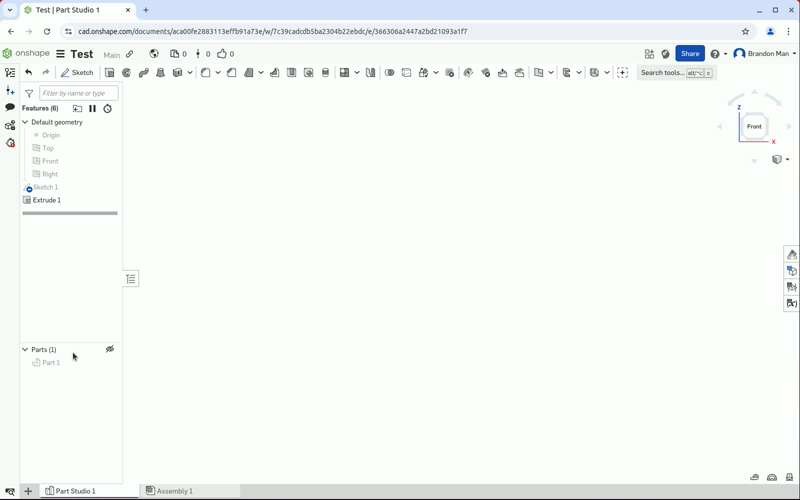
key_up(shift)
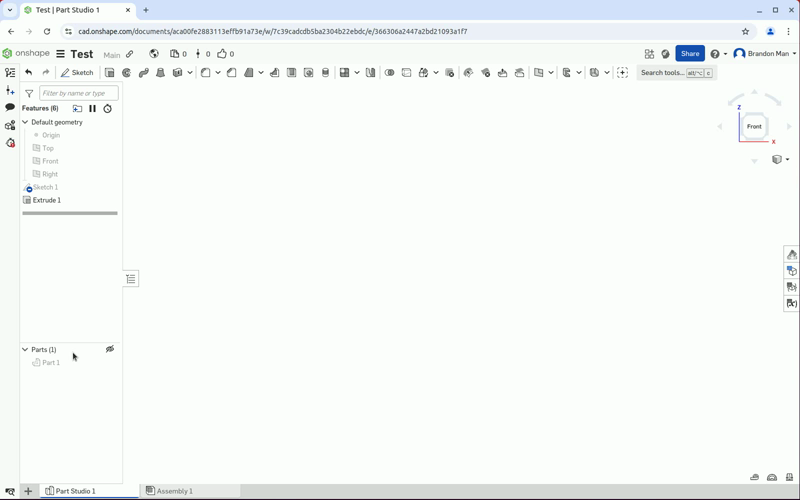
mouse_move(73, 352)
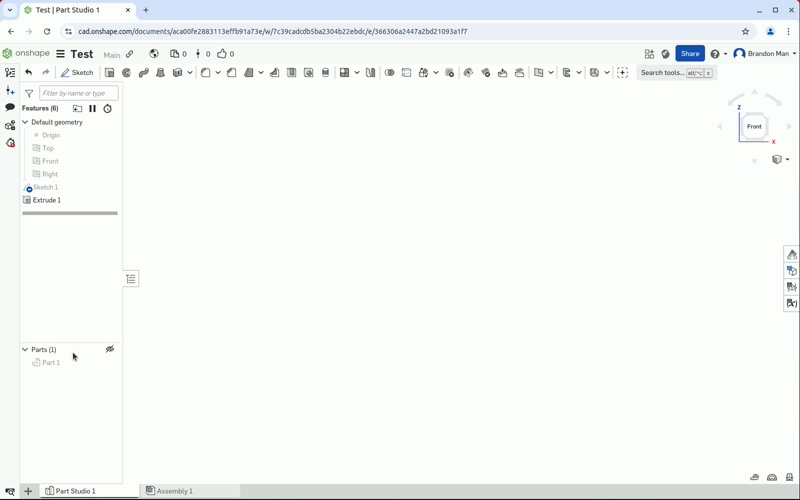
key(shift+y)
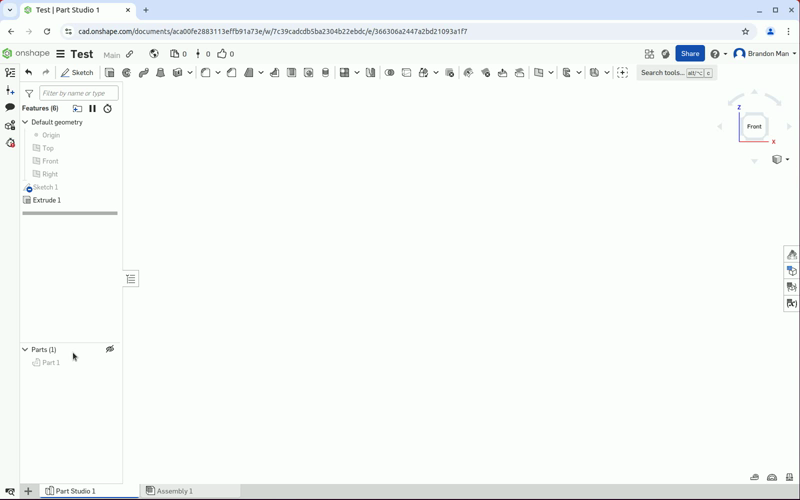
key(shift+s)
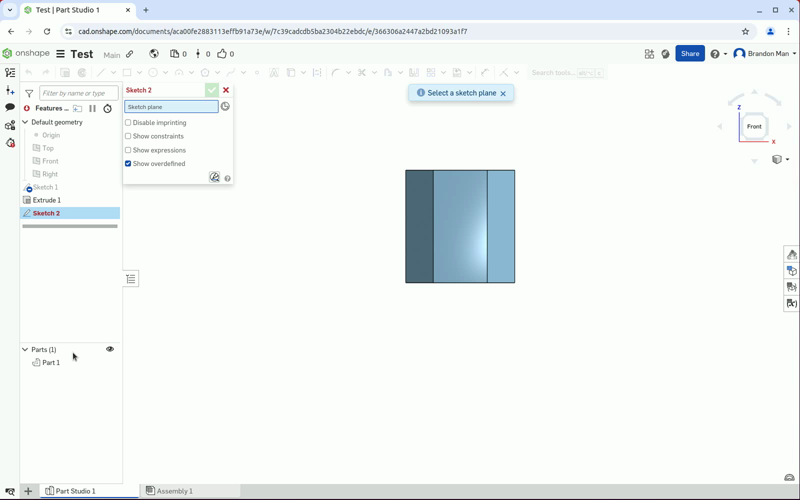
mouse_move(73, 163)
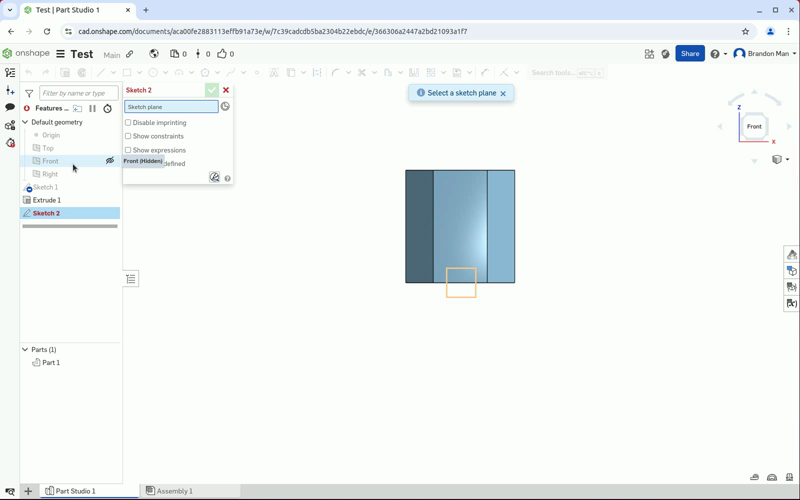
click(73, 163)
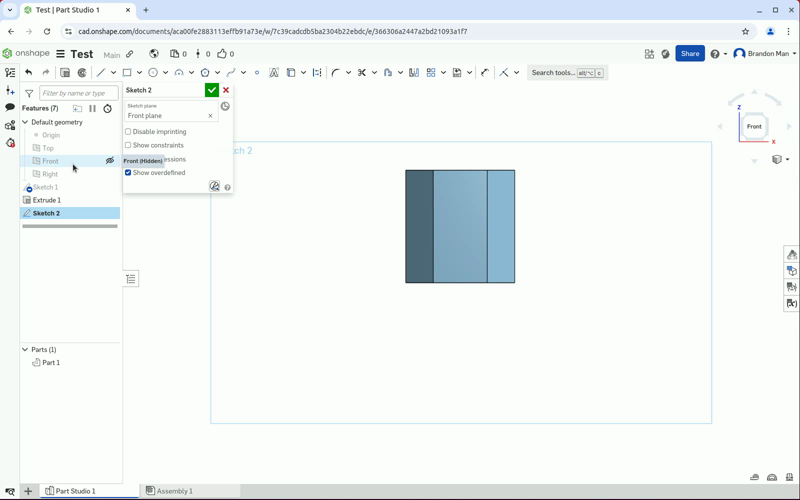
mouse_move(73, 352)
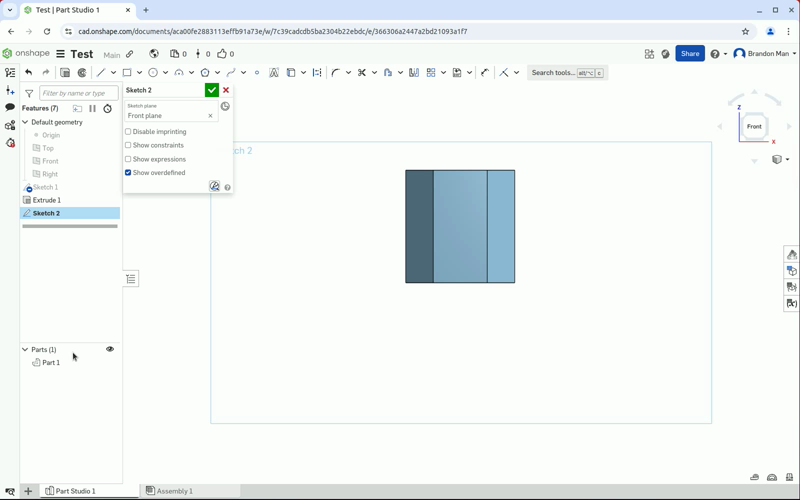
key(y)
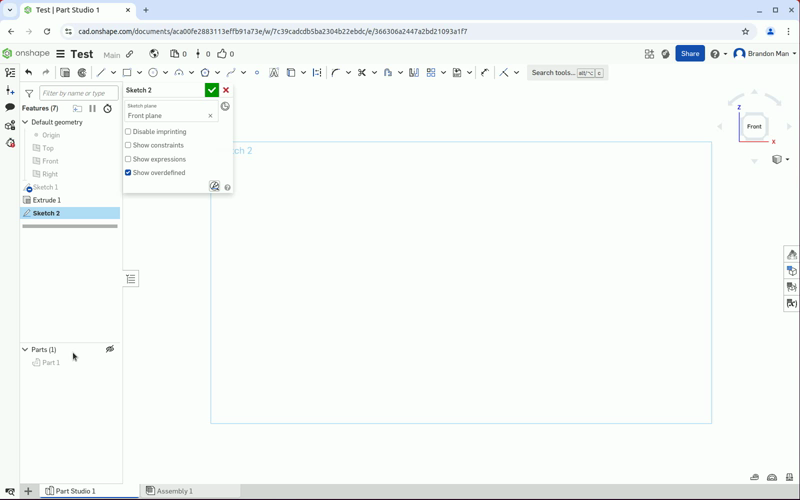
key(l)
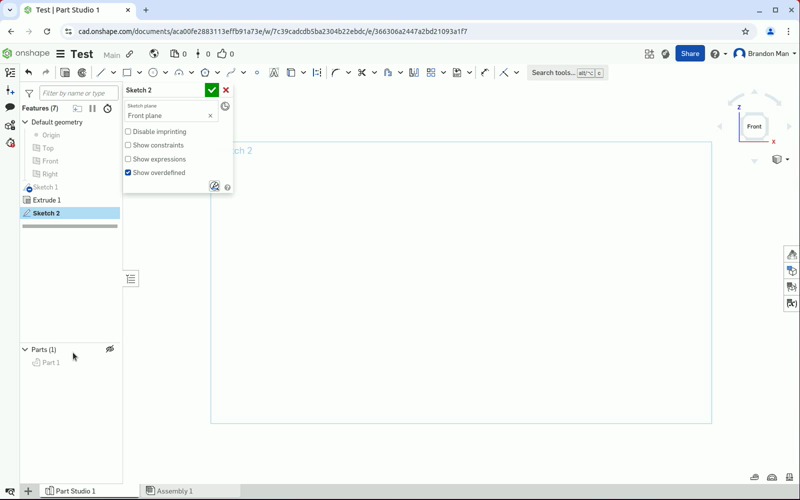
key_down(shift)
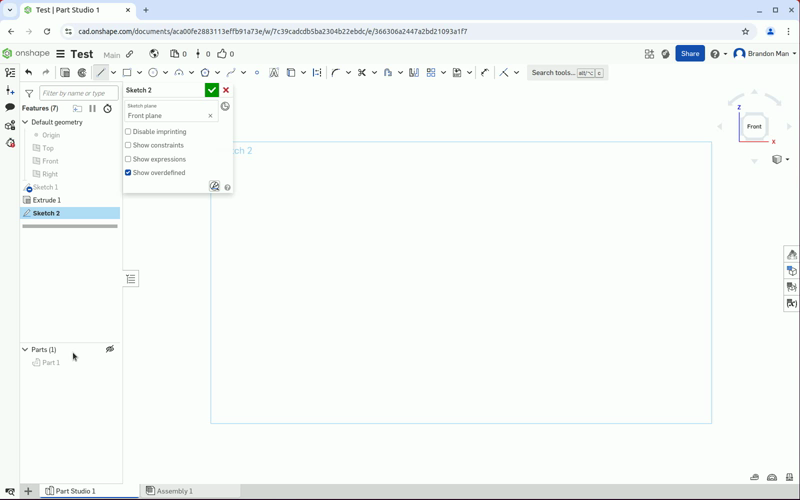
mouse_move(423, 262)
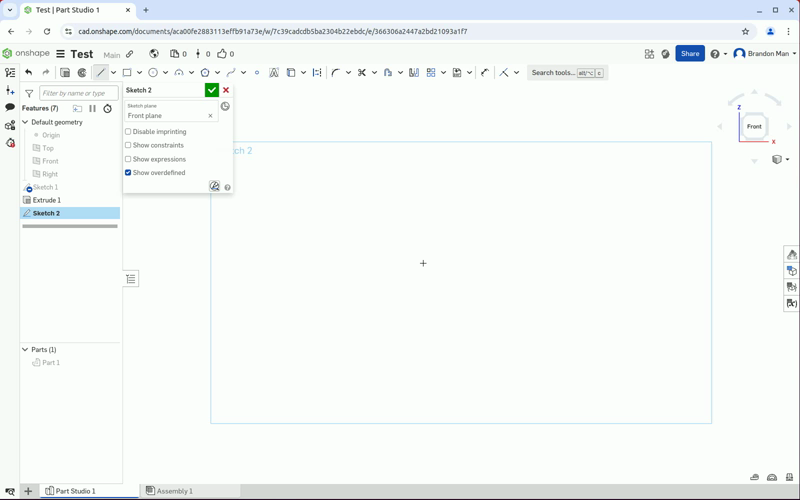
click(423, 262)
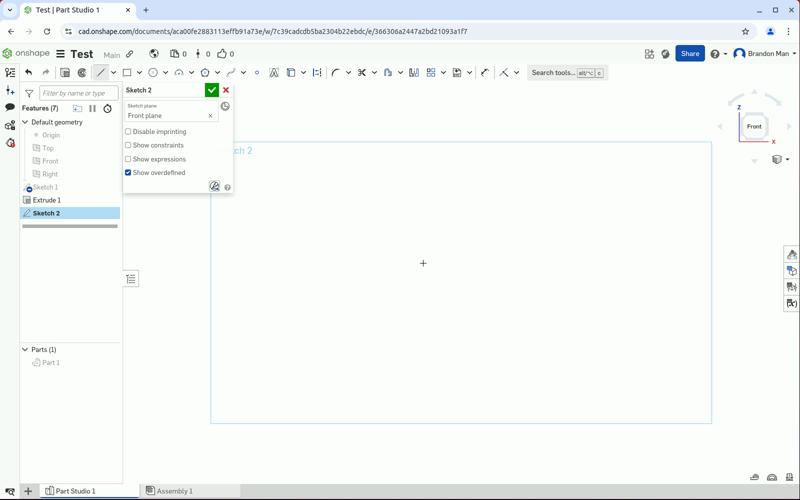
key_up(shift)
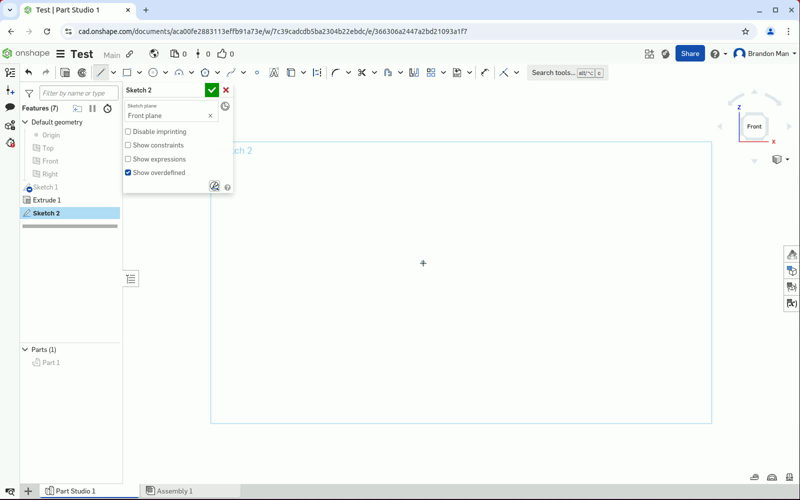
key_down(shift)
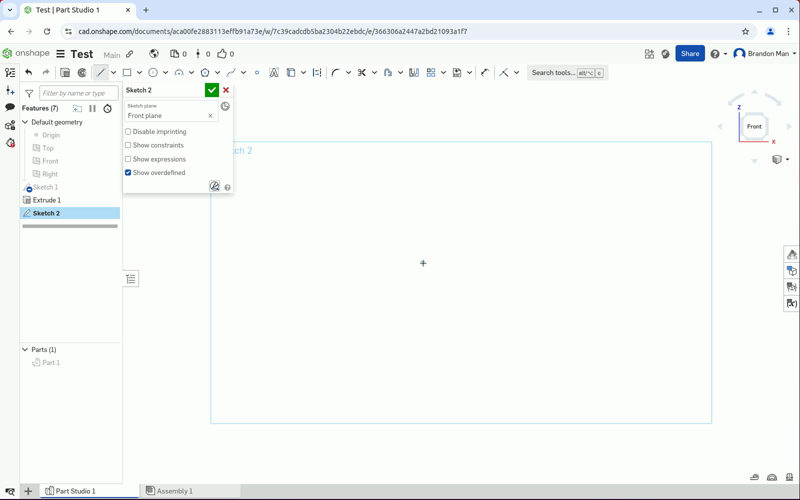
mouse_move(498, 263)
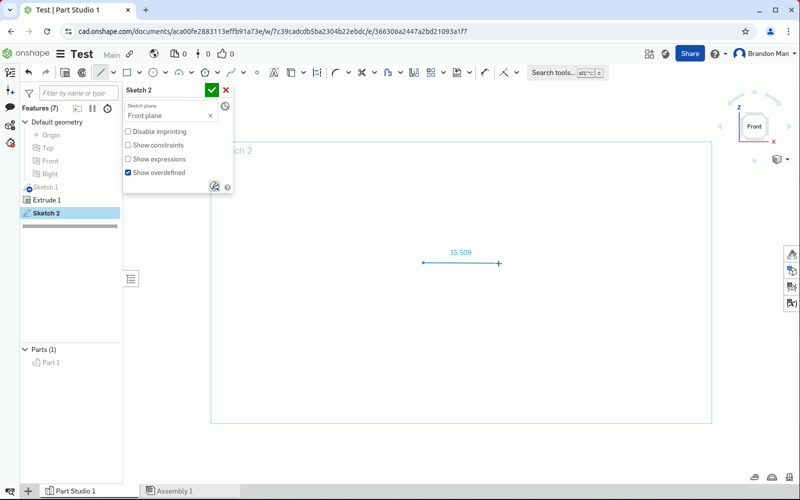
click(498, 263)
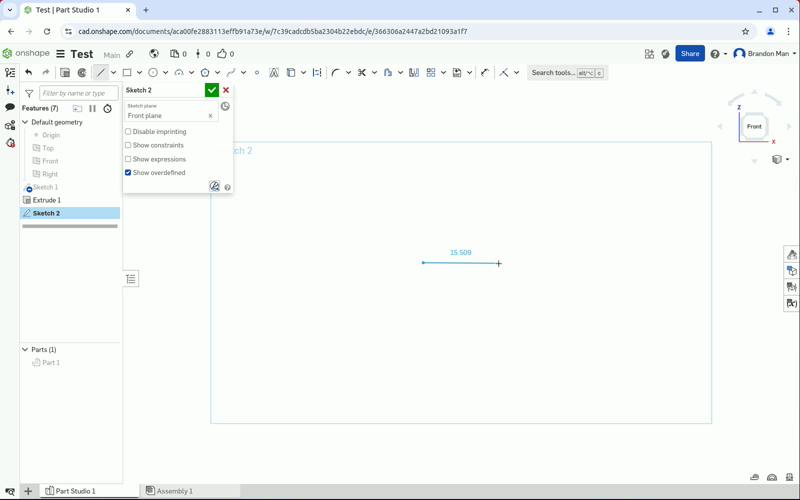
key_up(shift)
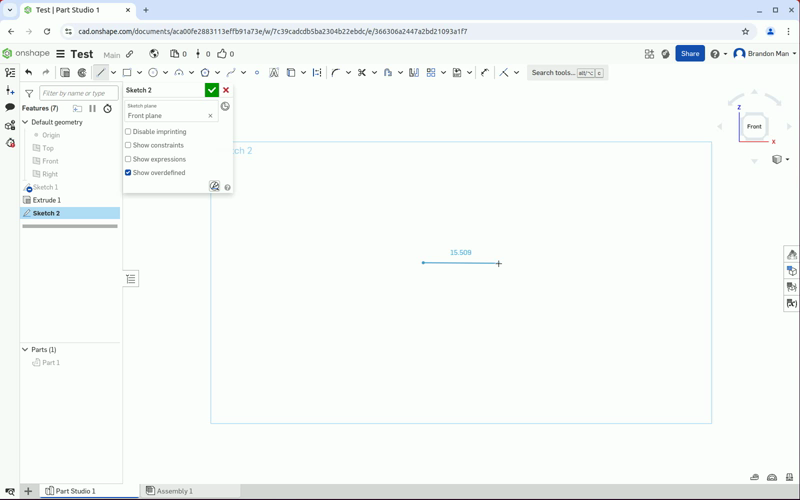
key_down(shift)
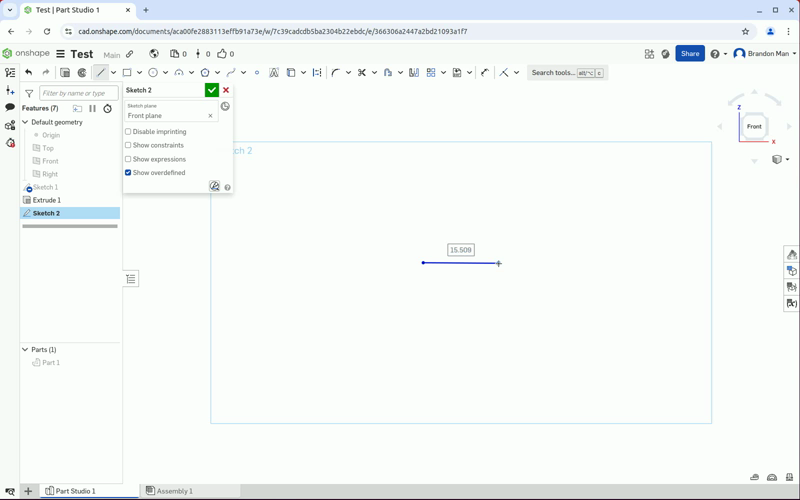
mouse_move(461, 198)
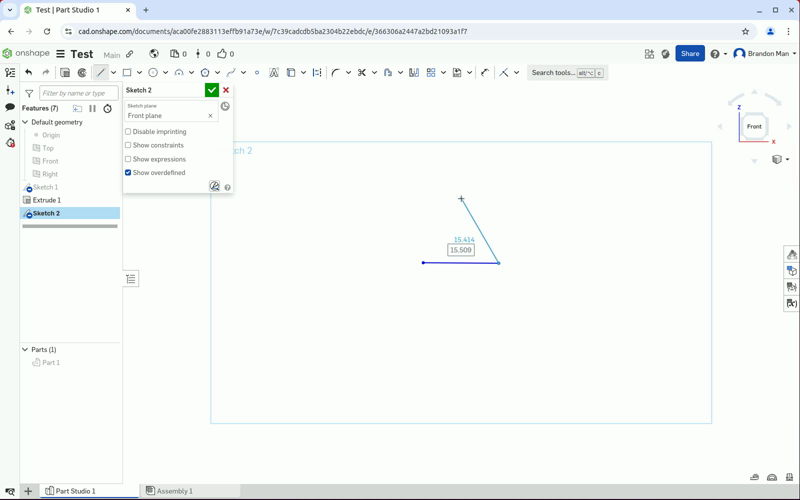
click(461, 198)
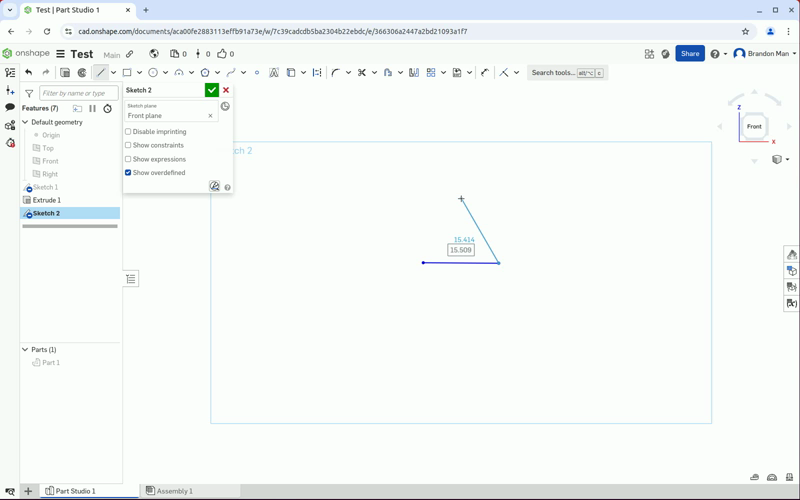
key_up(shift)
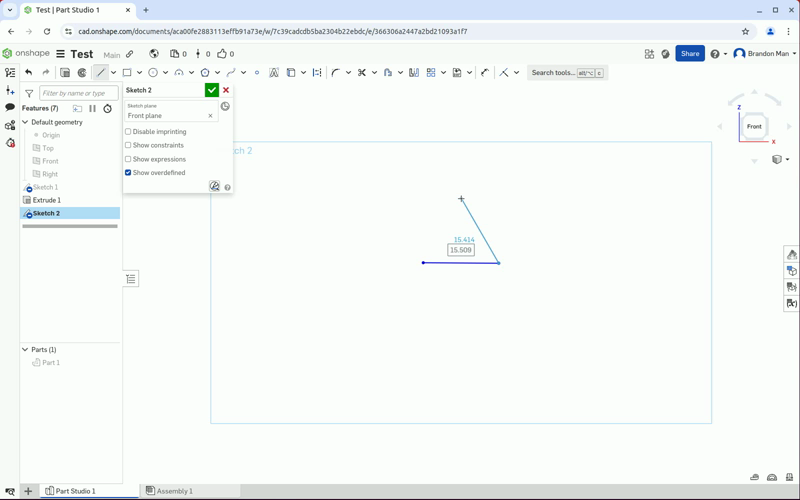
key_down(shift)
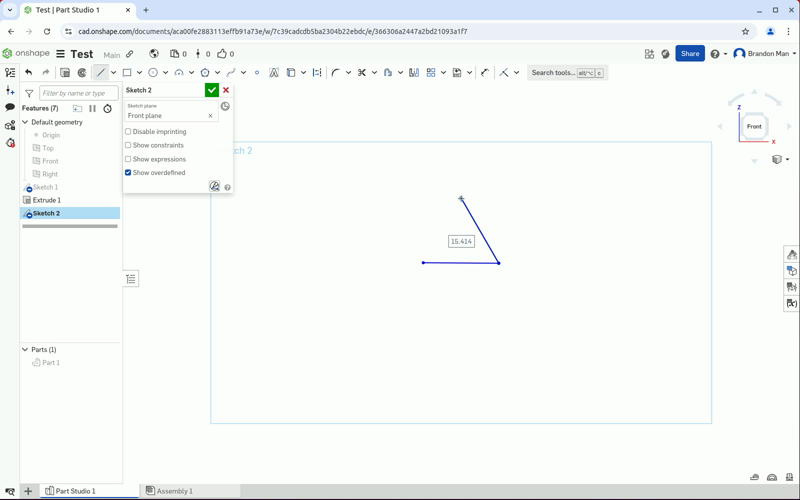
mouse_move(423, 262)
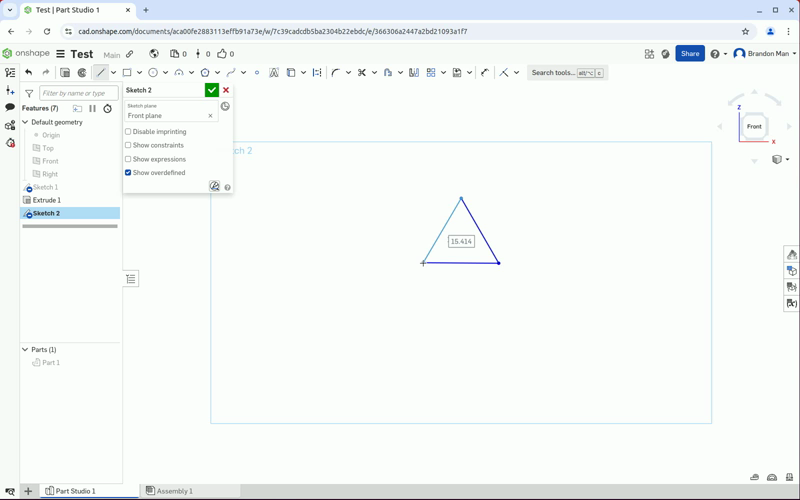
key_up(shift)
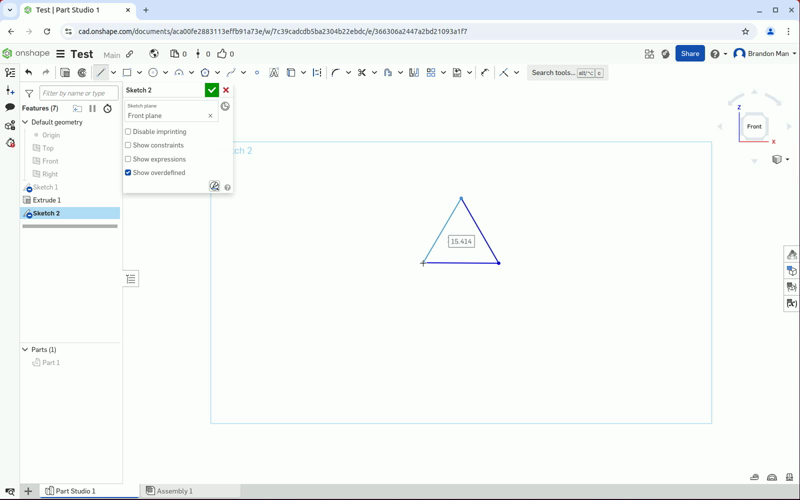
click(423, 262)
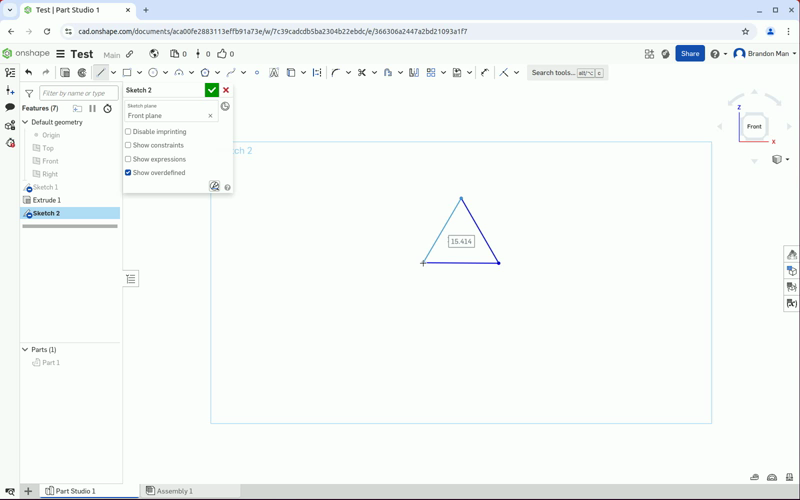
key(esc)
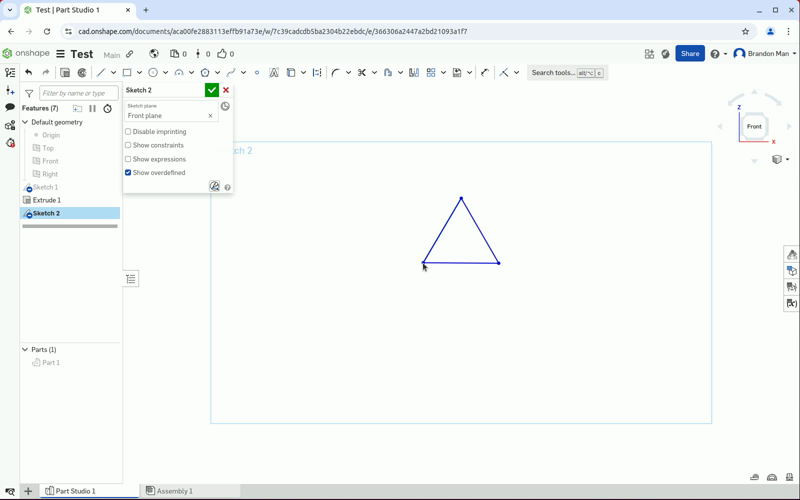
mouse_move(478, 256)
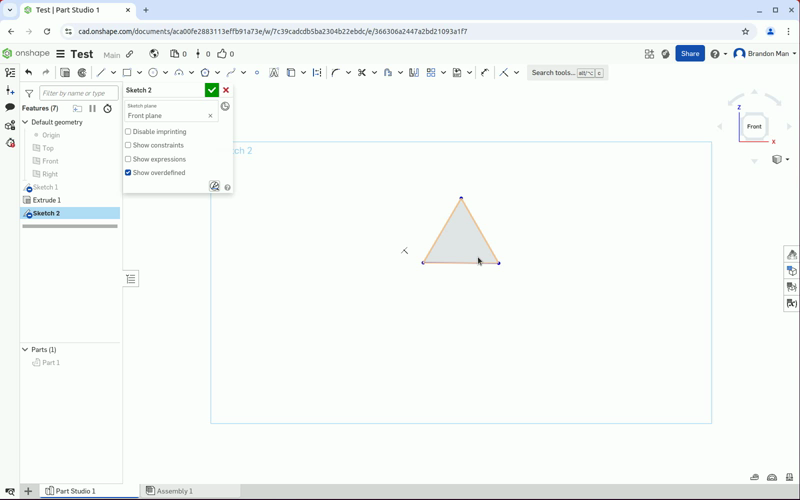
click(478, 256)
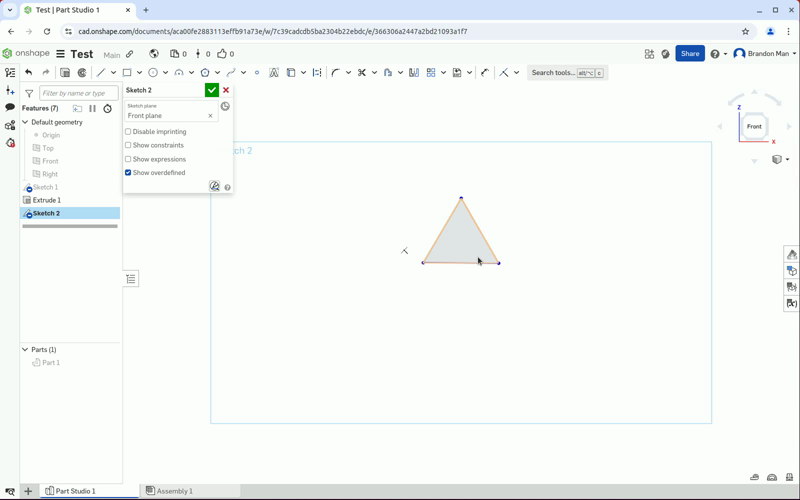
mouse_move(73, 352)
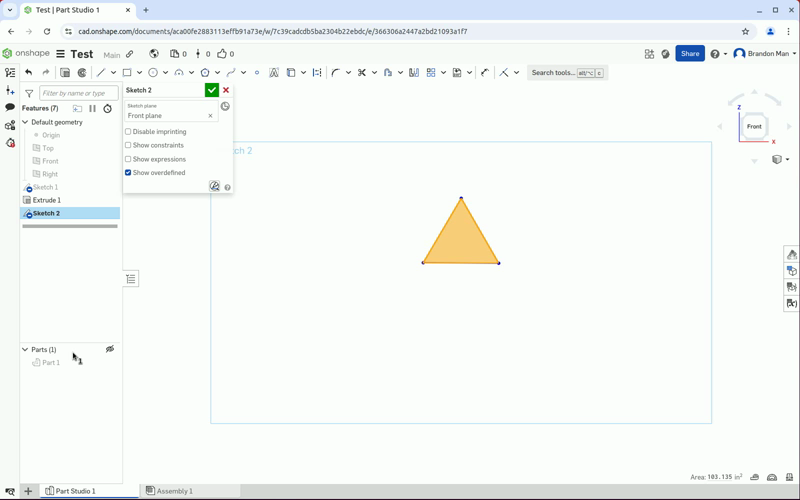
key(shift+y)
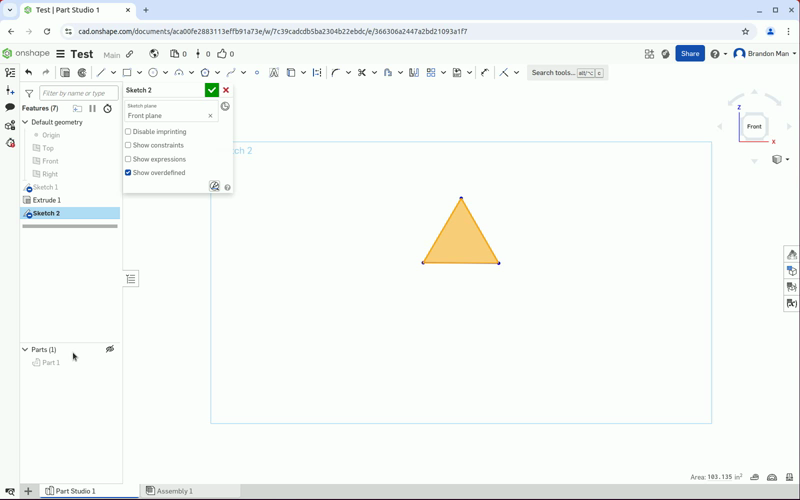
key(shift+e)
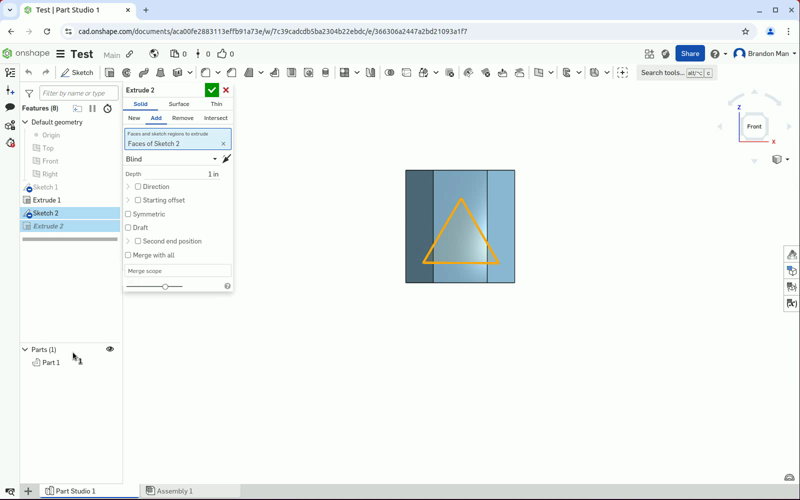
mouse_move(143, 106)
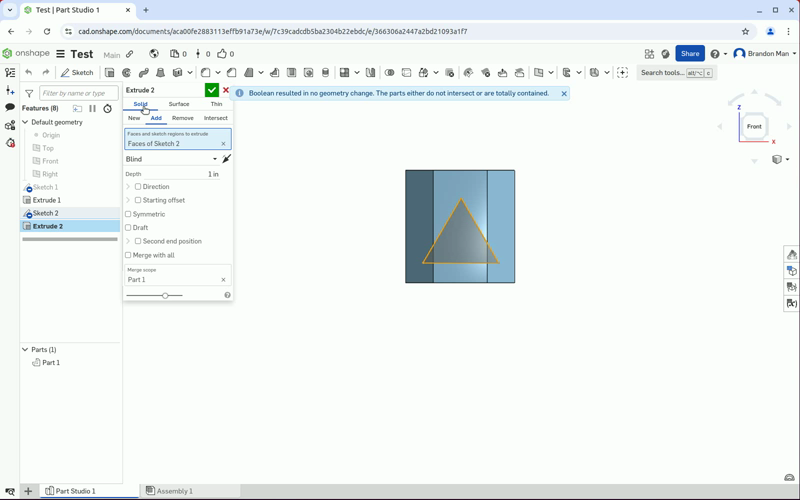
click(143, 106)
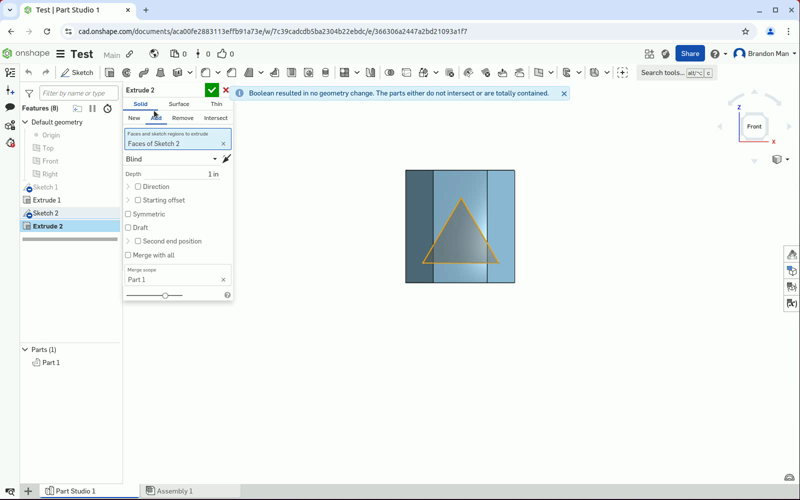
mouse_move(186, 120)
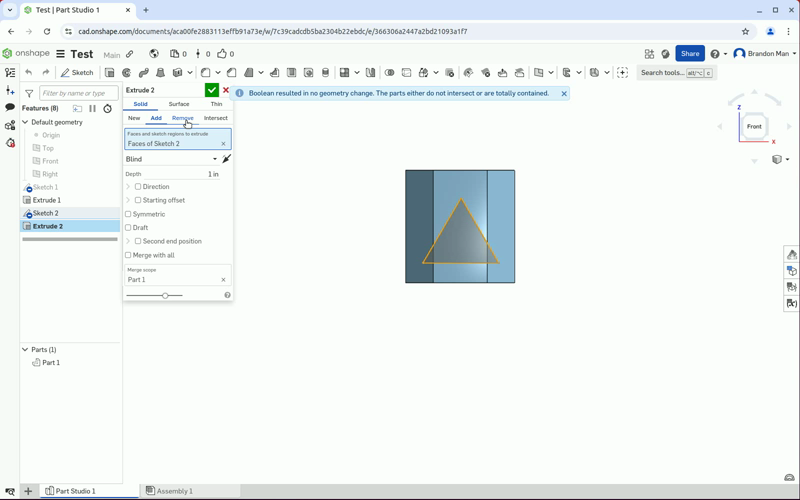
click(186, 120)
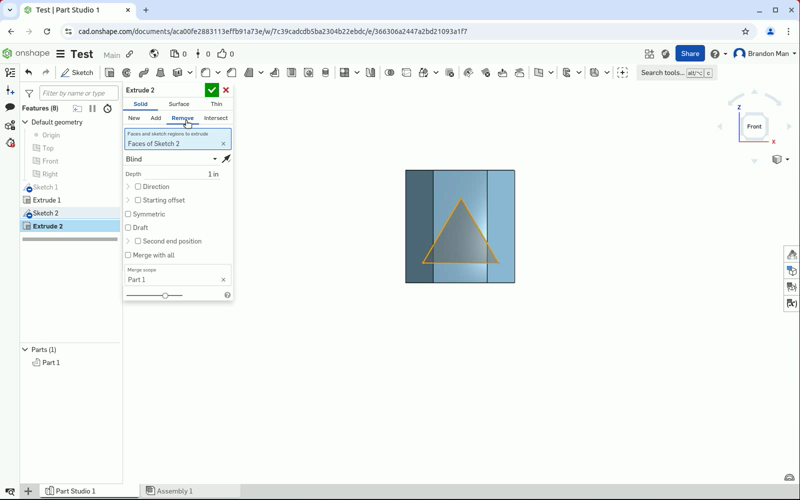
key(tab, 4)
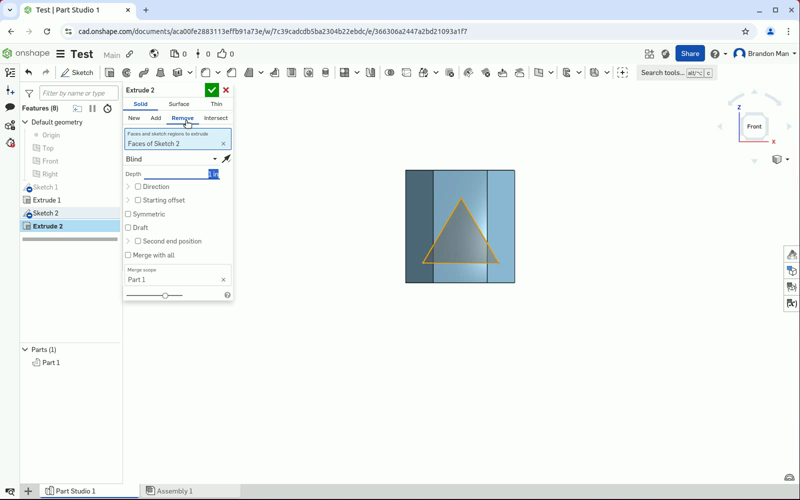
text(39.958)
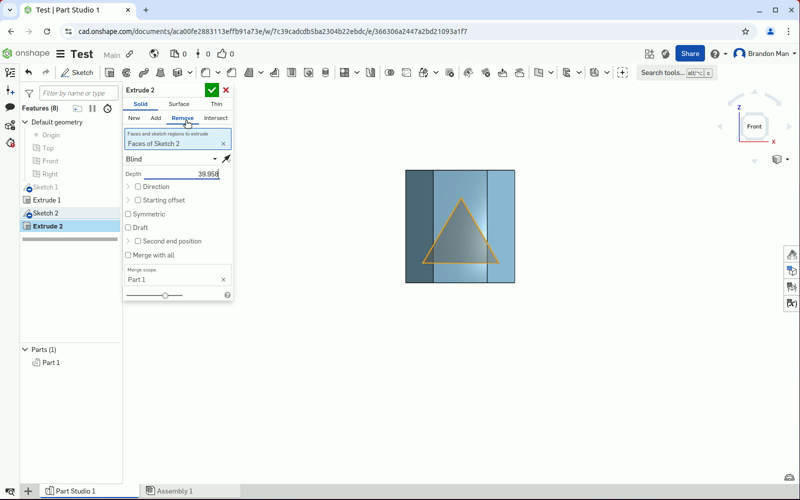
key(tab, 3)
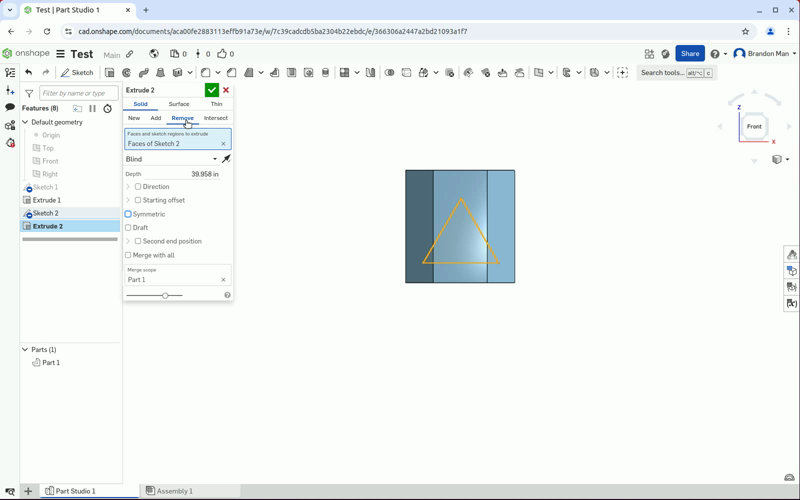
key(space)
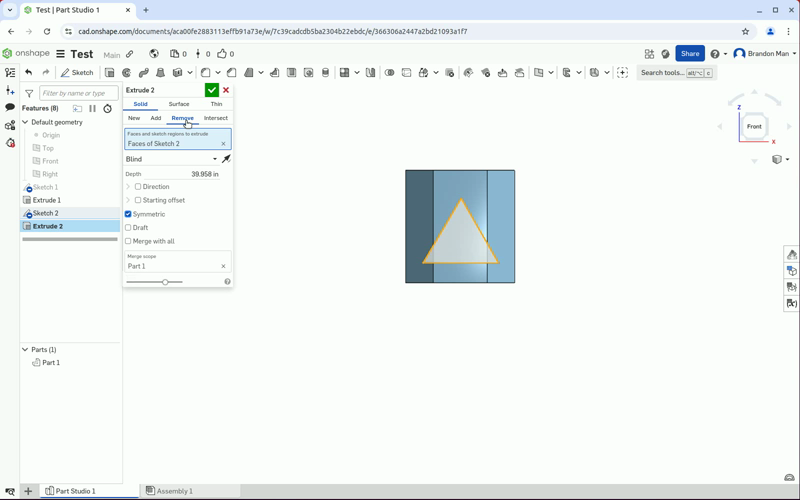
key(tab, 2)
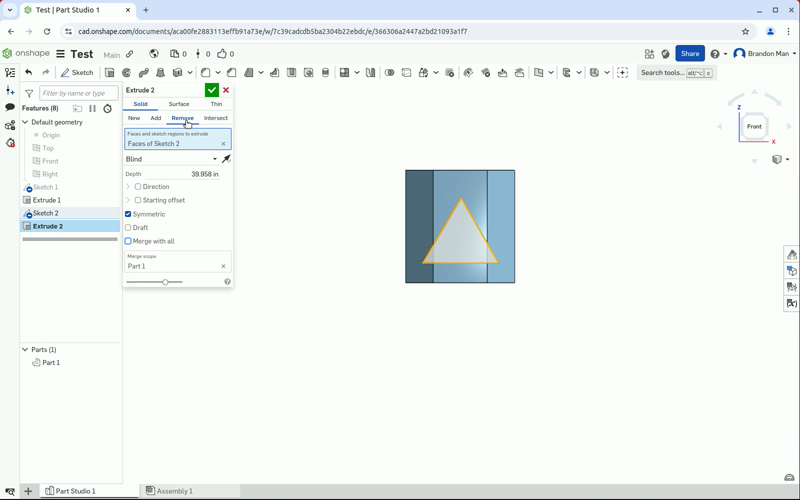
key(space)
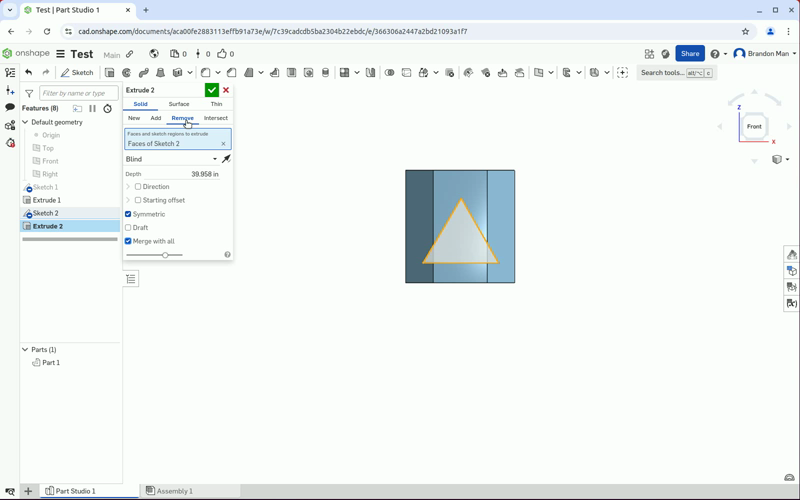
key(enter)
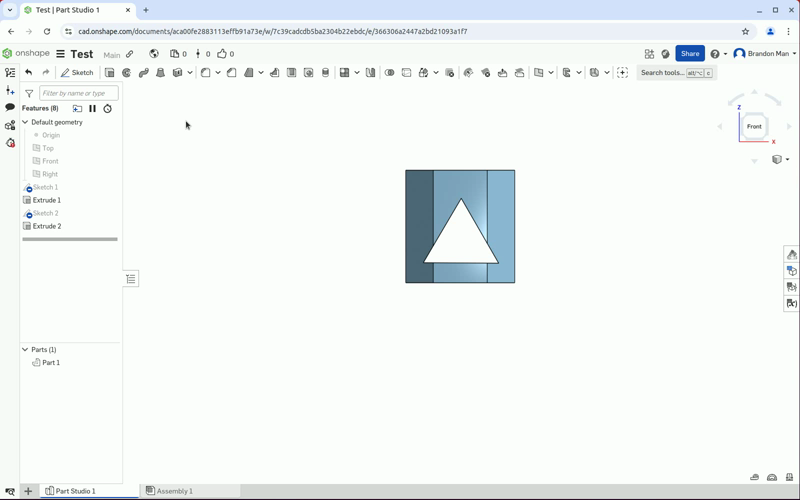
key(shift+h)
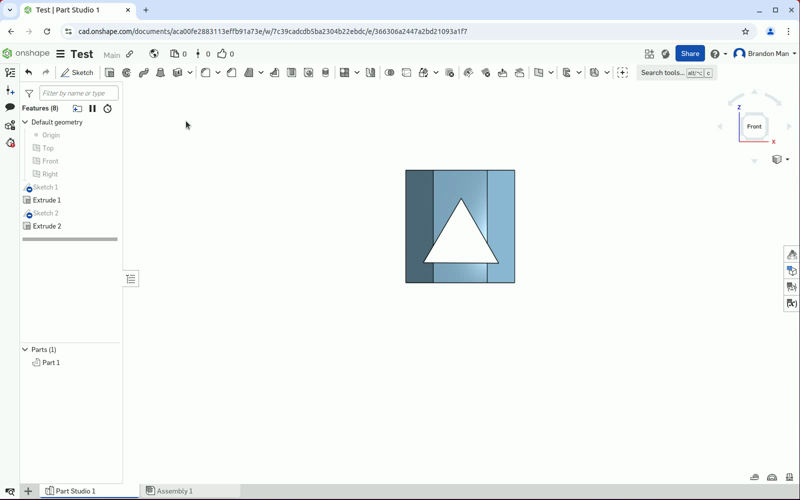
key(shift+h)
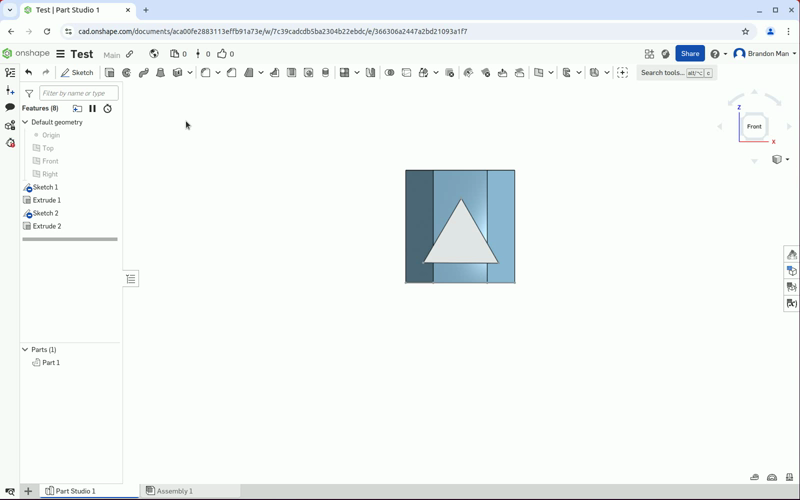
key(shift+7)
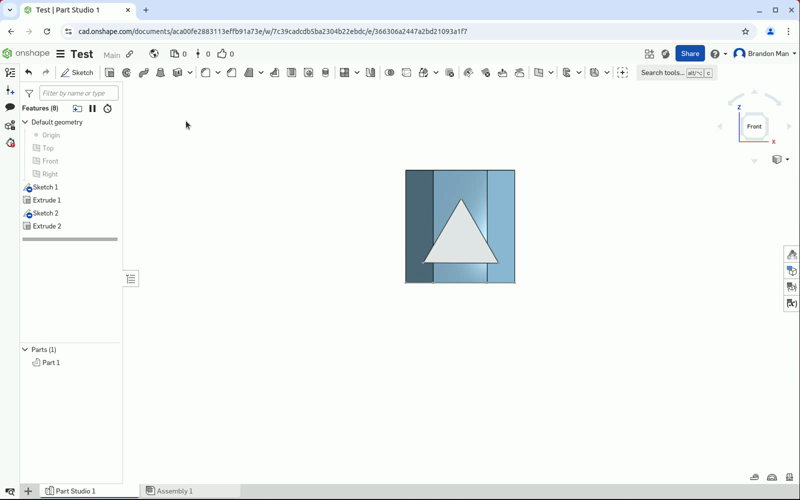
key(left, 2)
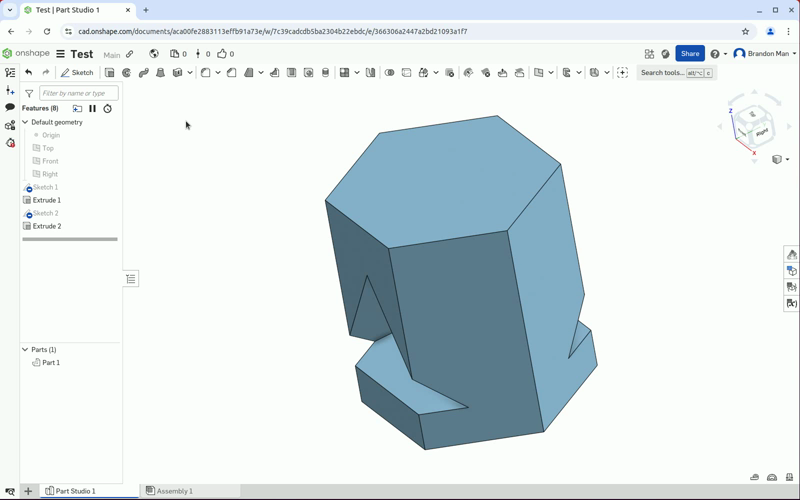
key(down, 2)
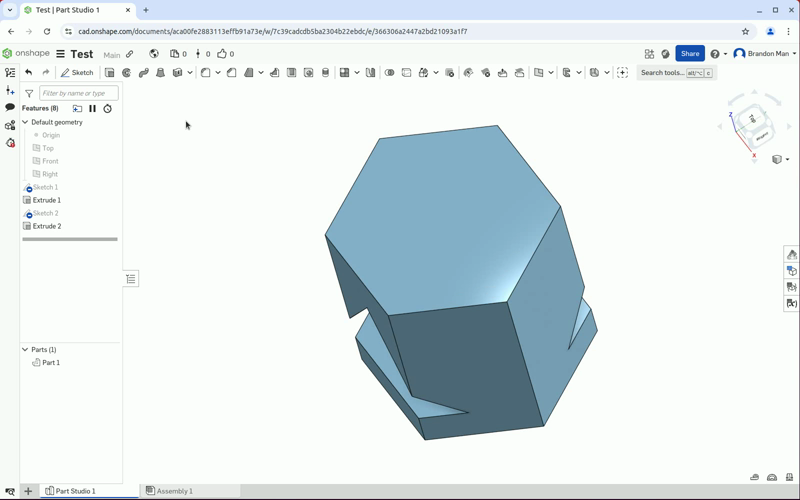
key(up, 2)
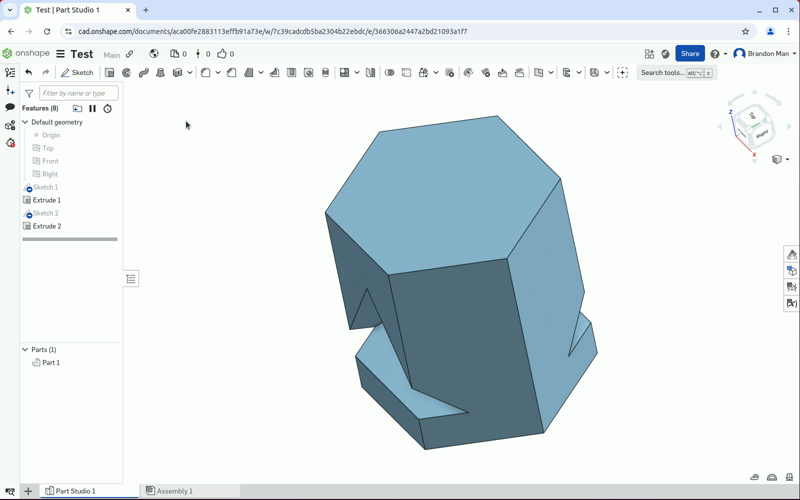
key(right, 2)
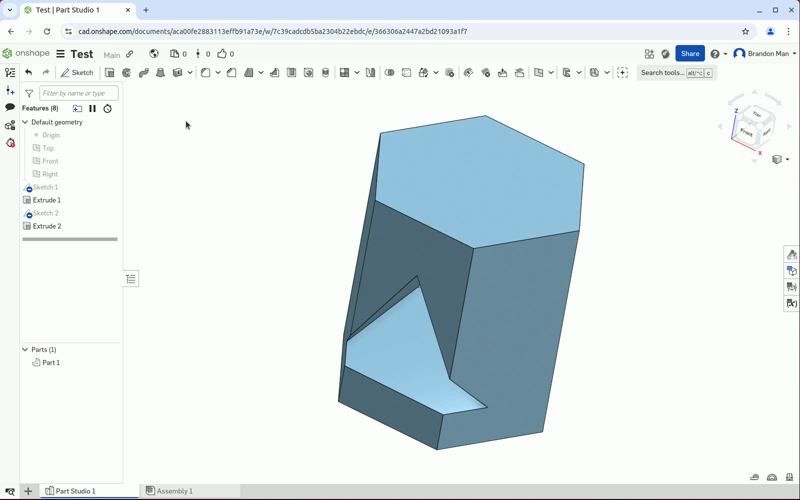
mouse_move(73, 189)
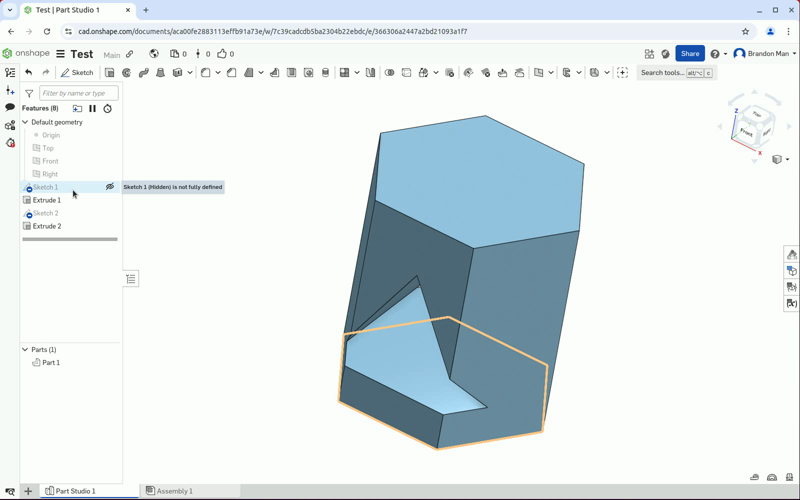
click(73, 189)